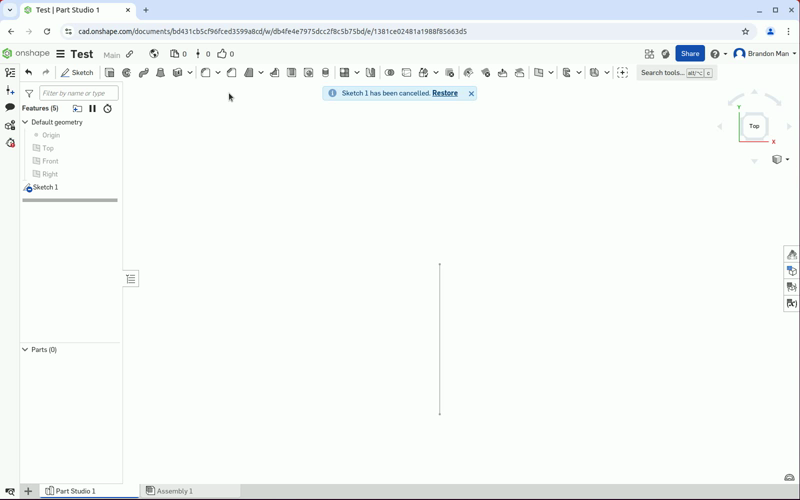
key(shift+h)
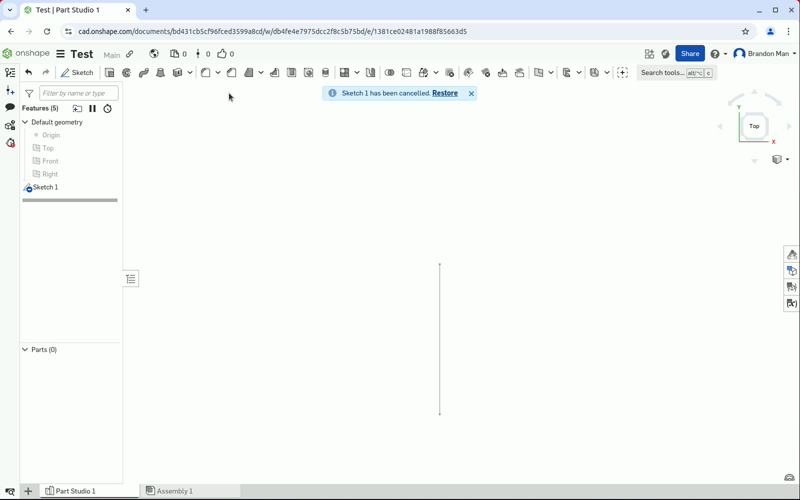
key(shift+s)
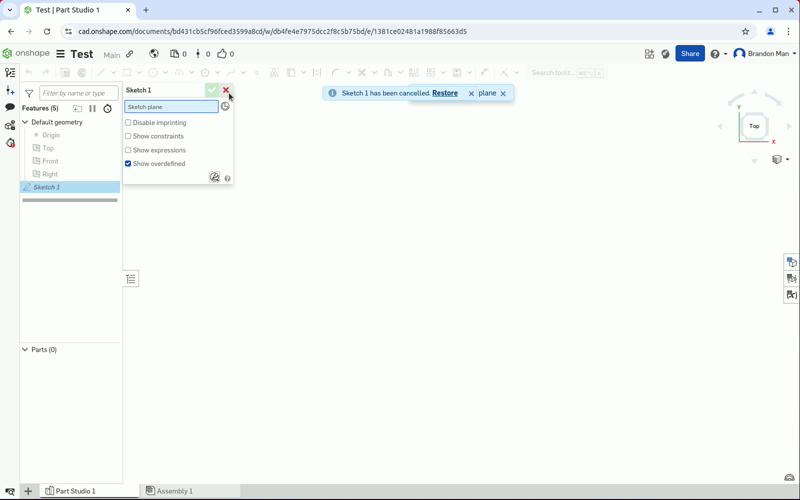
mouse_move(73, 150)
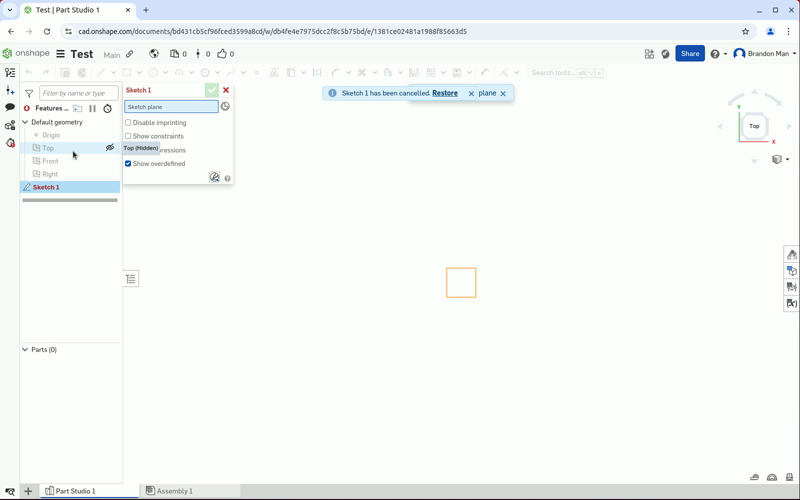
click(73, 150)
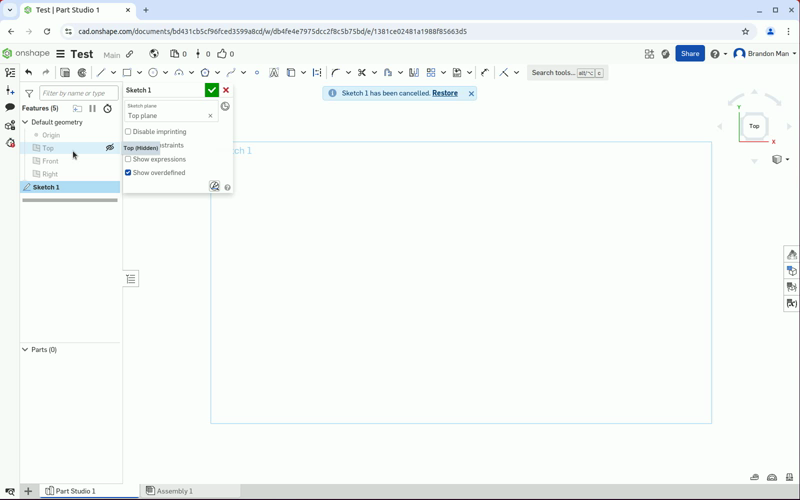
mouse_move(73, 352)
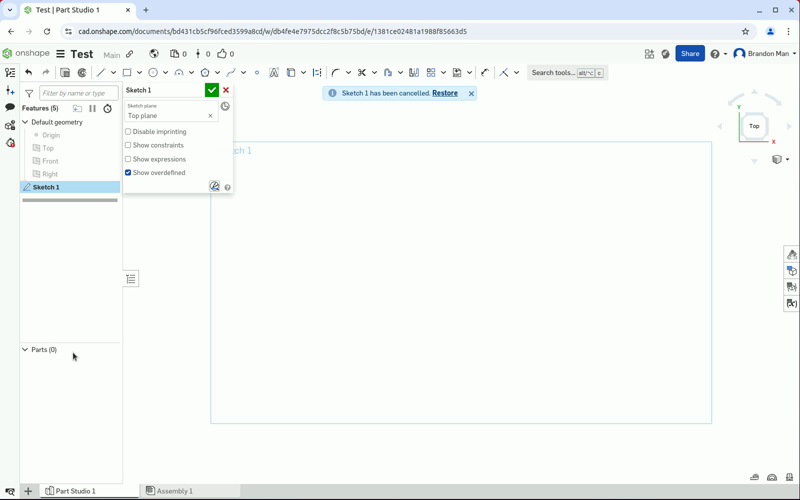
key(y)
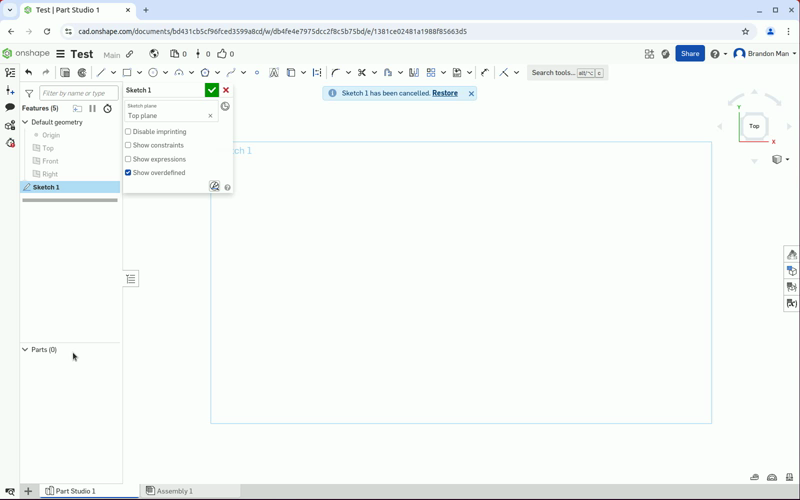
key(c)
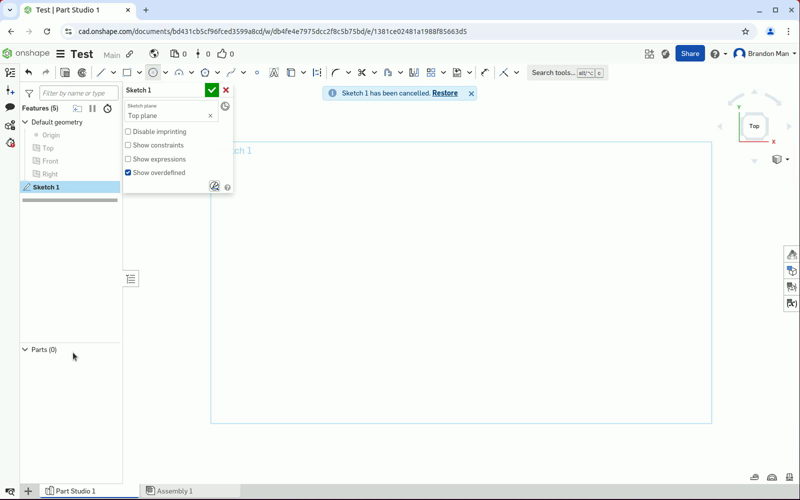
key_down(shift)
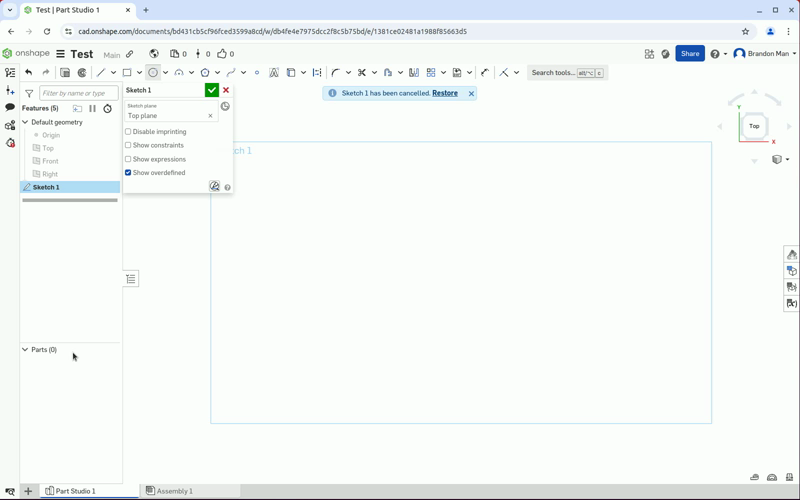
mouse_move(460, 282)
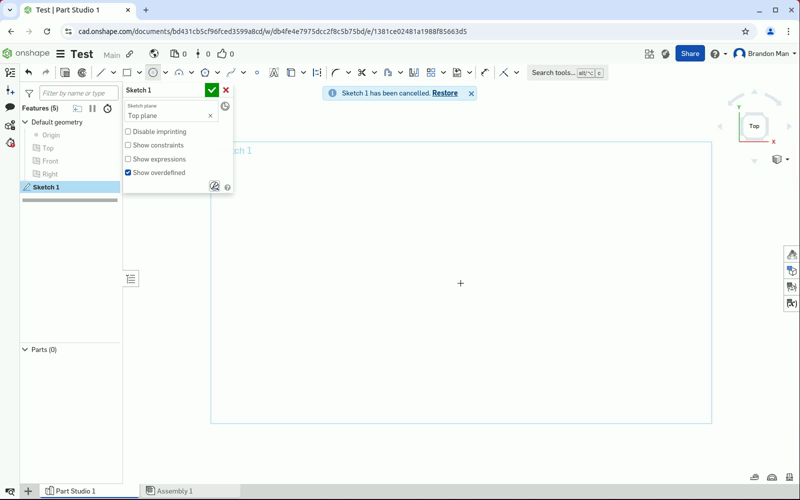
click(460, 282)
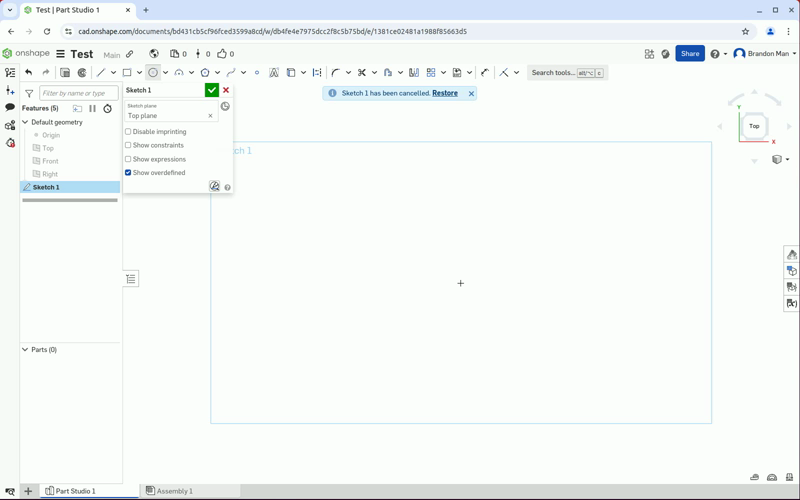
key_up(shift)
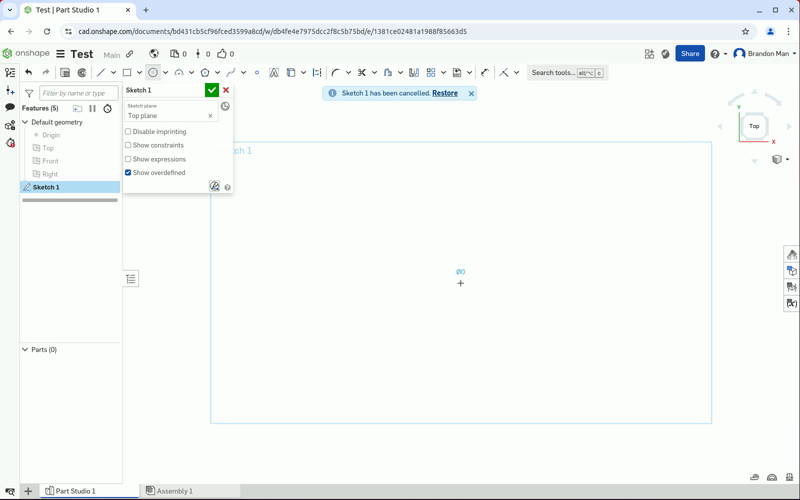
mouse_move(546, 282)
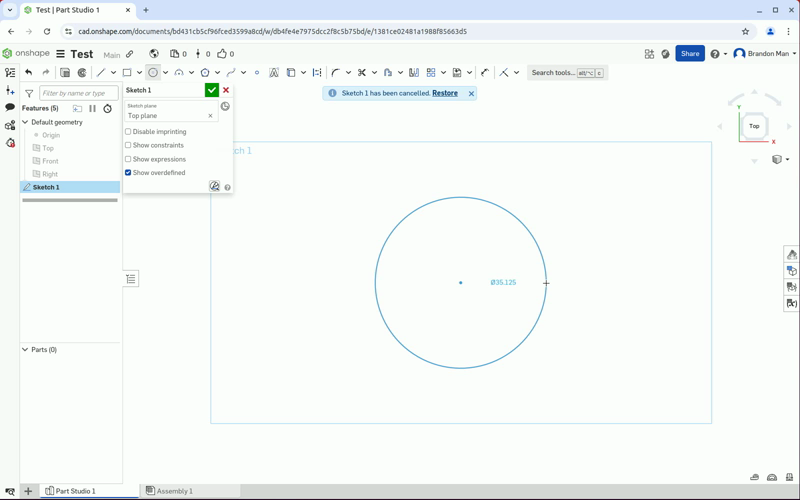
click(546, 282)
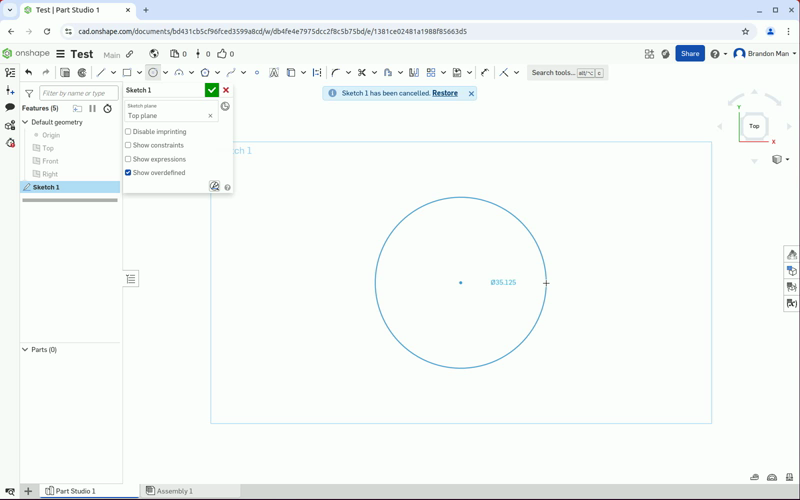
key(esc)
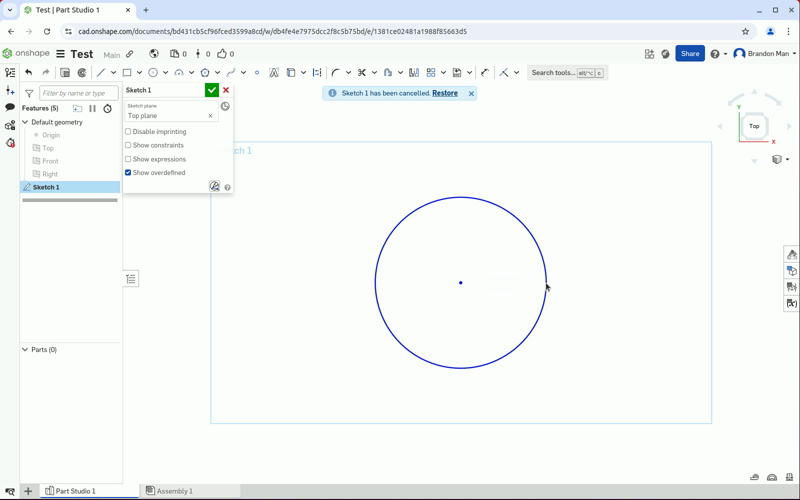
mouse_move(424, 280)
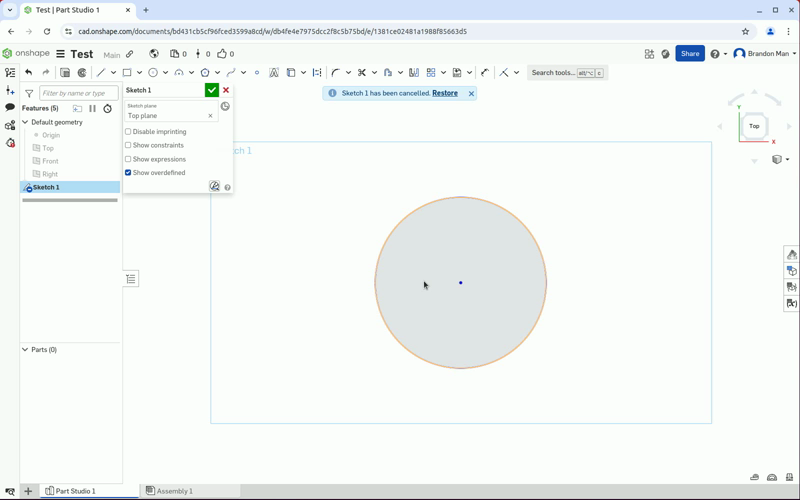
click(424, 280)
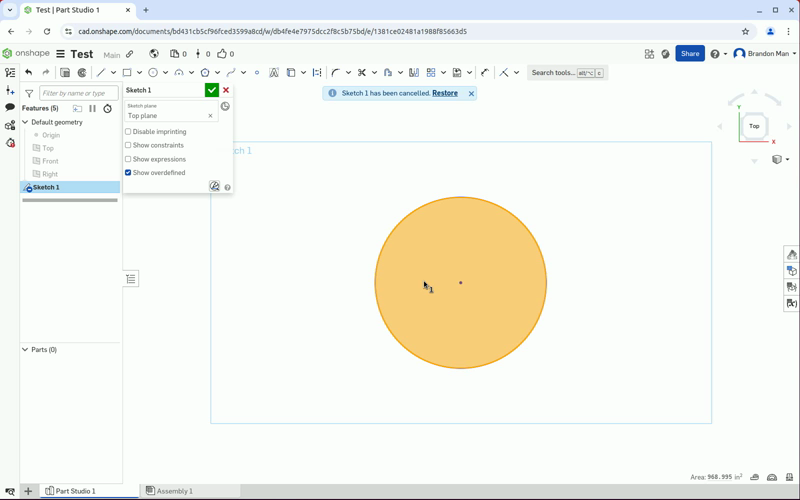
mouse_move(73, 352)
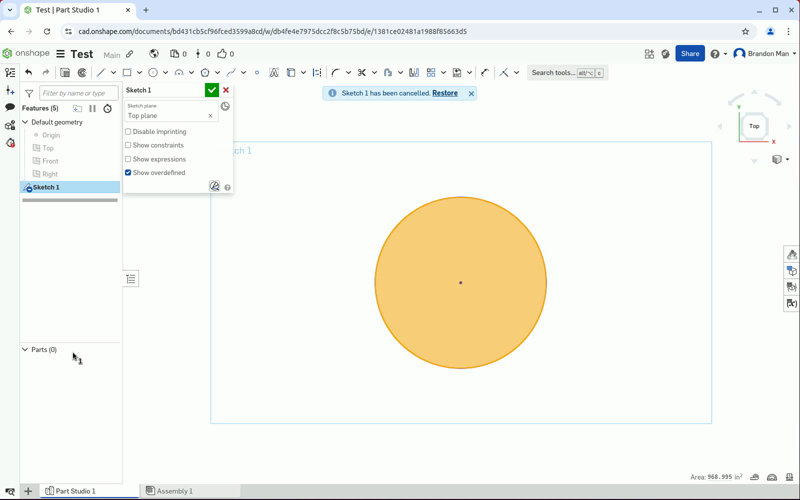
key(shift+y)
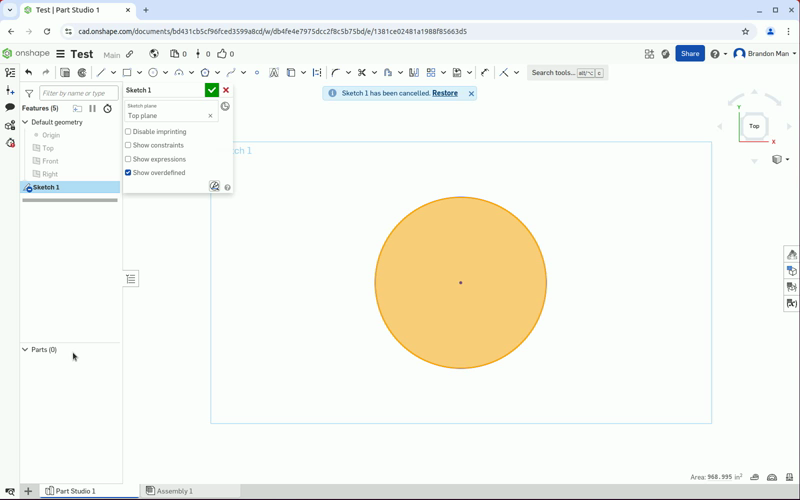
key(shift+e)
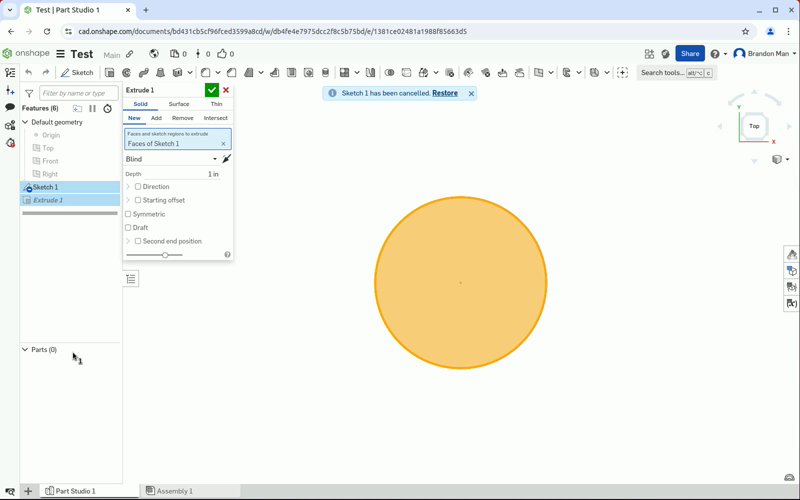
mouse_move(143, 106)
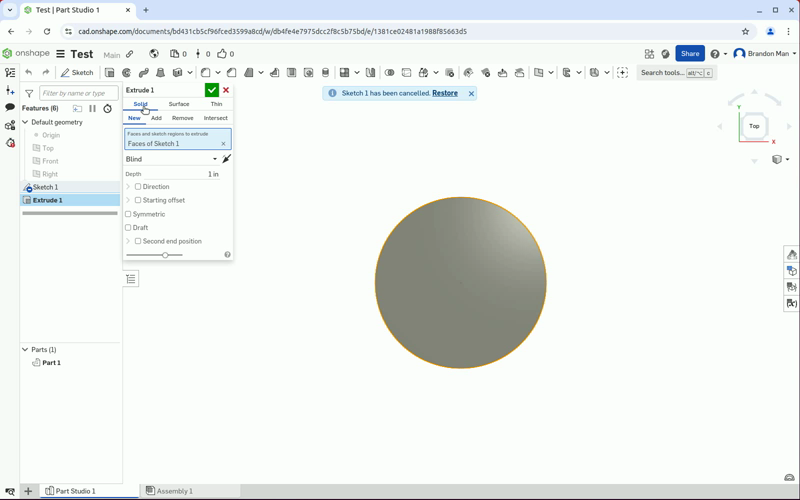
click(143, 106)
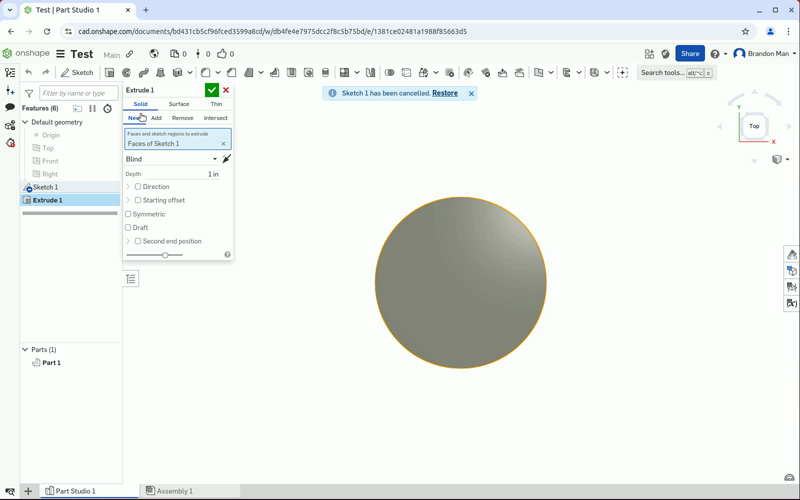
mouse_move(137, 120)
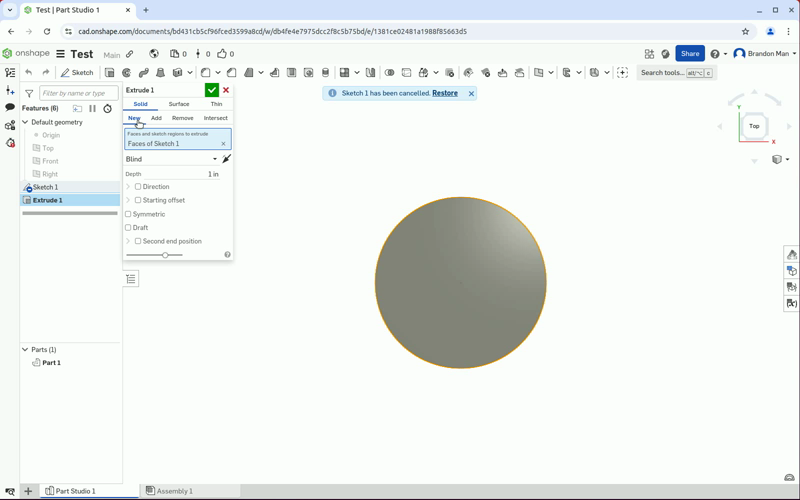
click(137, 120)
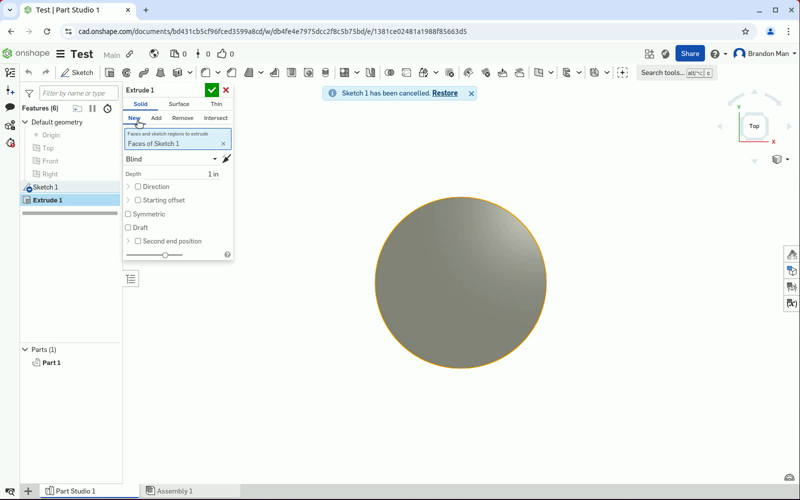
key(tab, 4)
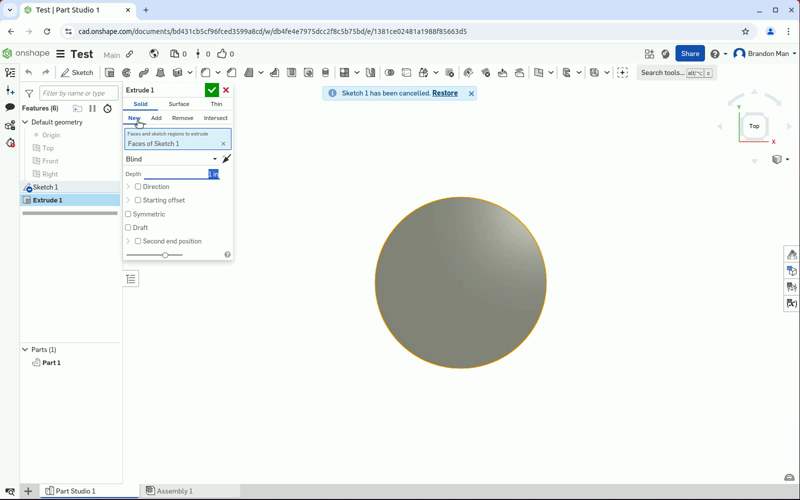
text(5.536)
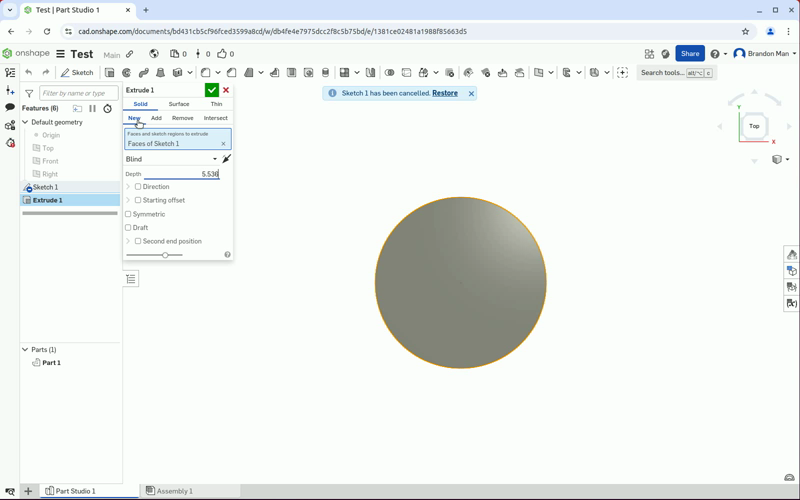
key(enter)
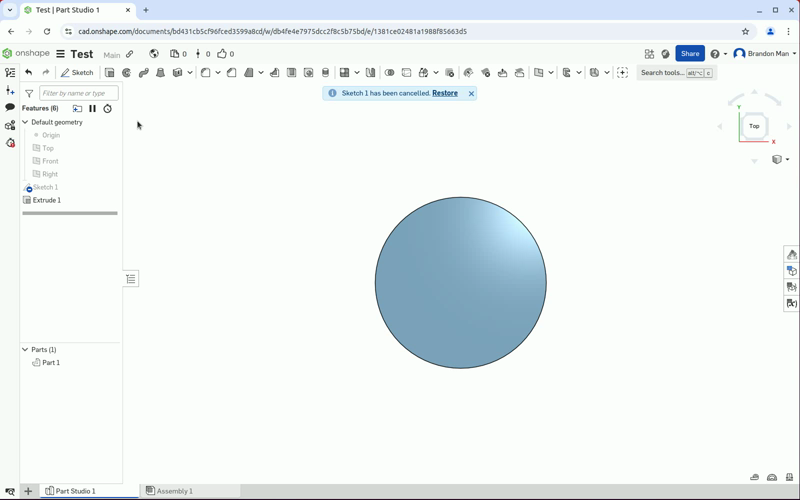
key(shift+h)
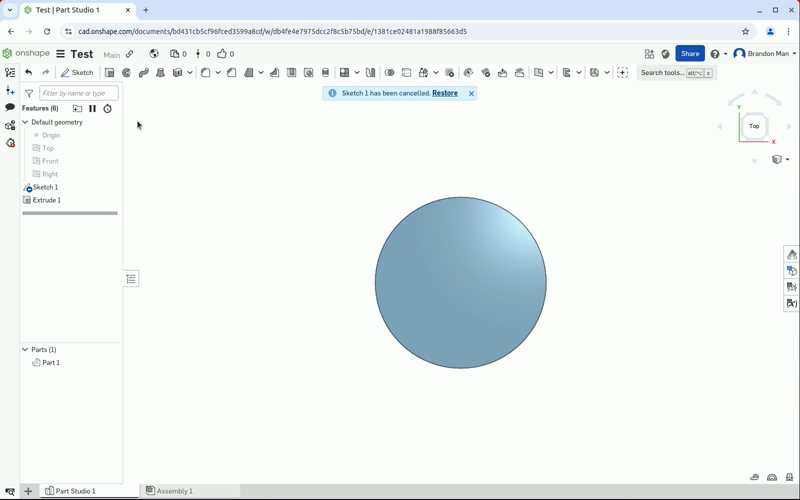
key(shift+h)
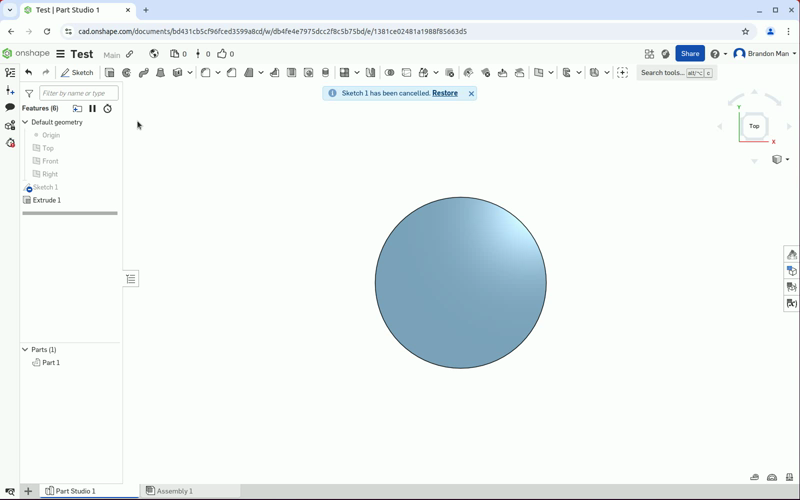
mouse_move(73, 189)
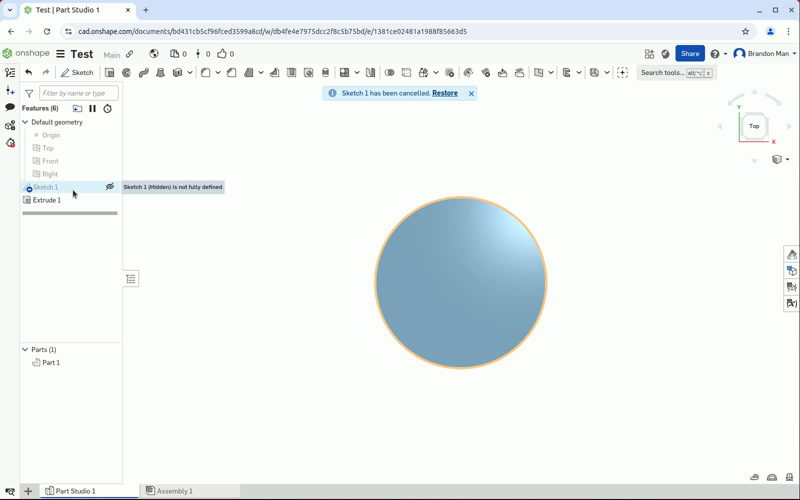
click(73, 189)
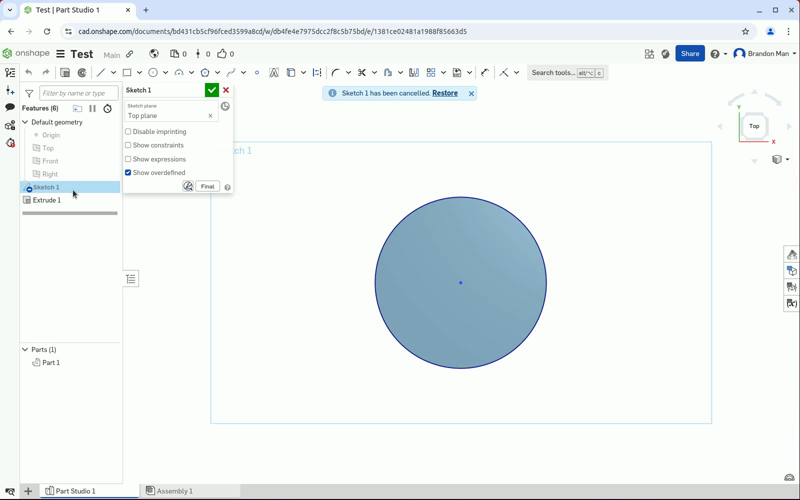
mouse_move(229, 92)
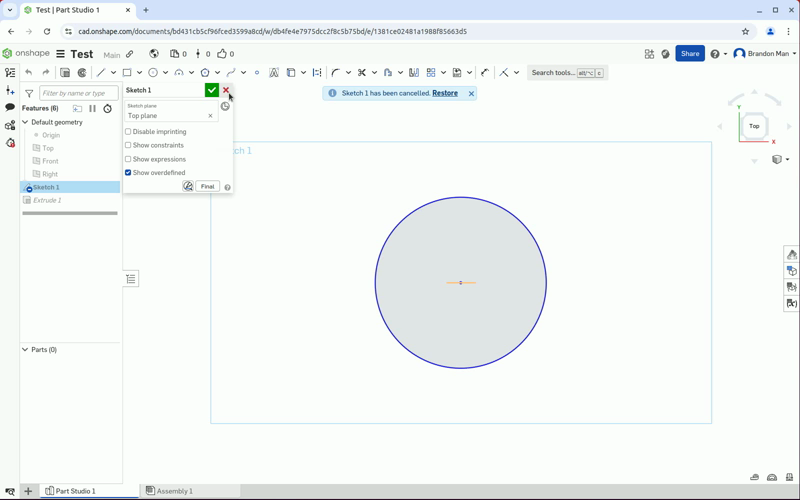
click(229, 92)
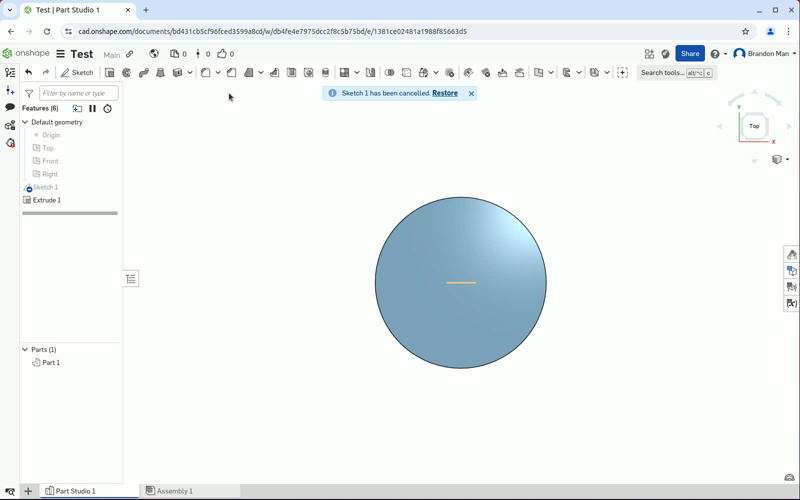
mouse_move(541, 75)
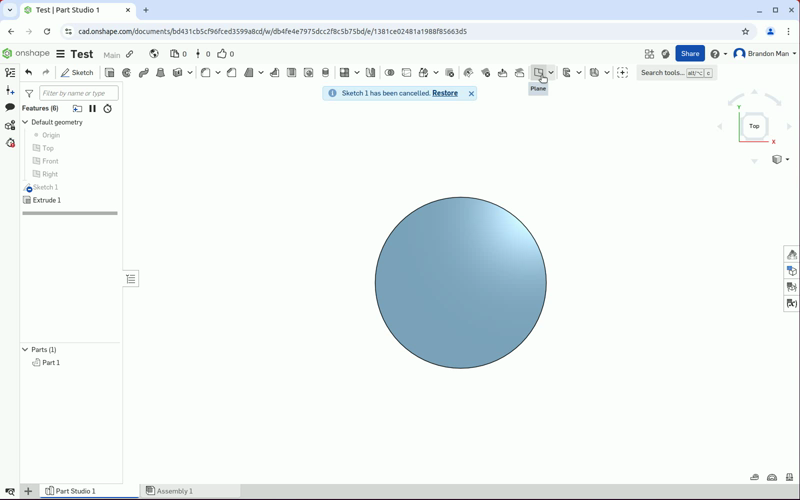
click(541, 75)
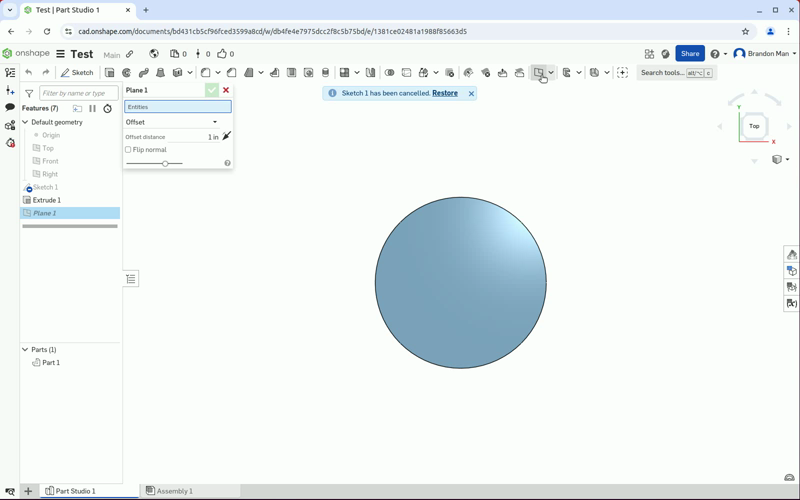
mouse_move(73, 150)
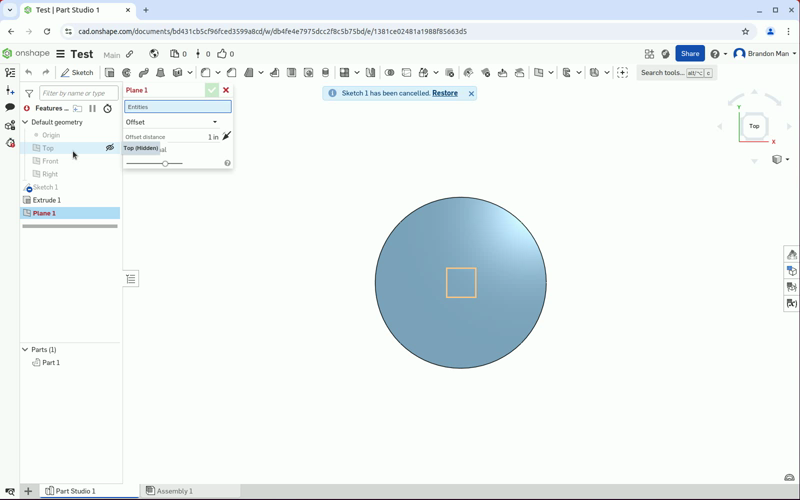
click(73, 150)
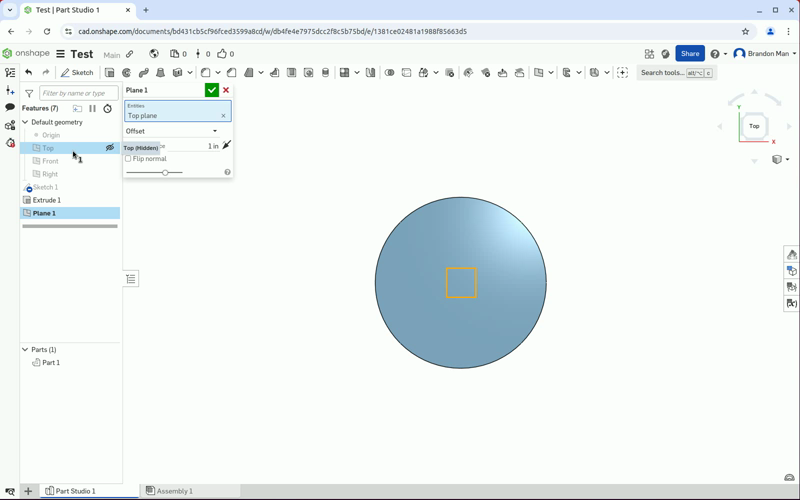
key(tab, 2)
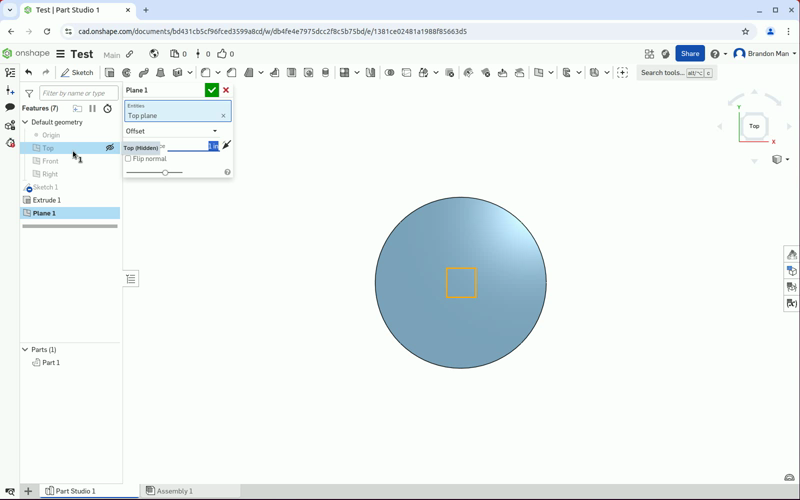
text(5.546)
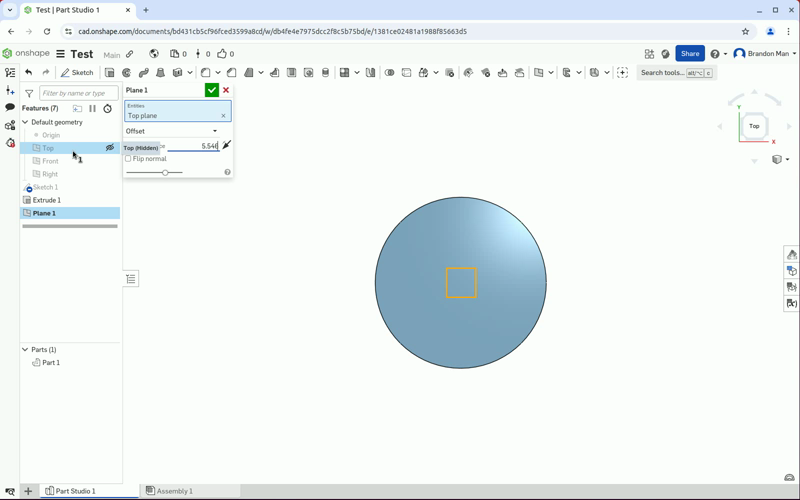
key(enter, 2)
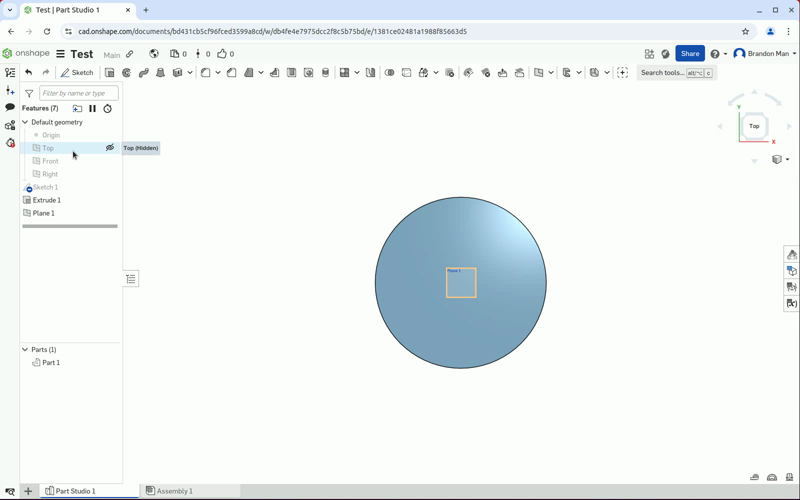
key(shift+s)
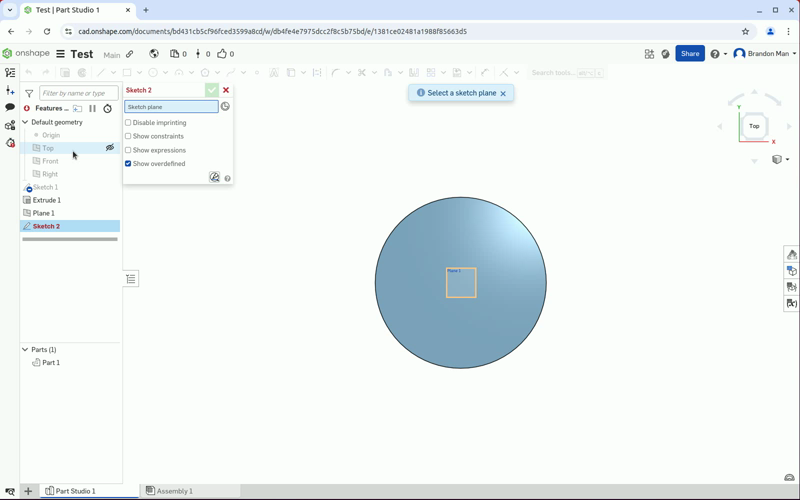
mouse_move(73, 215)
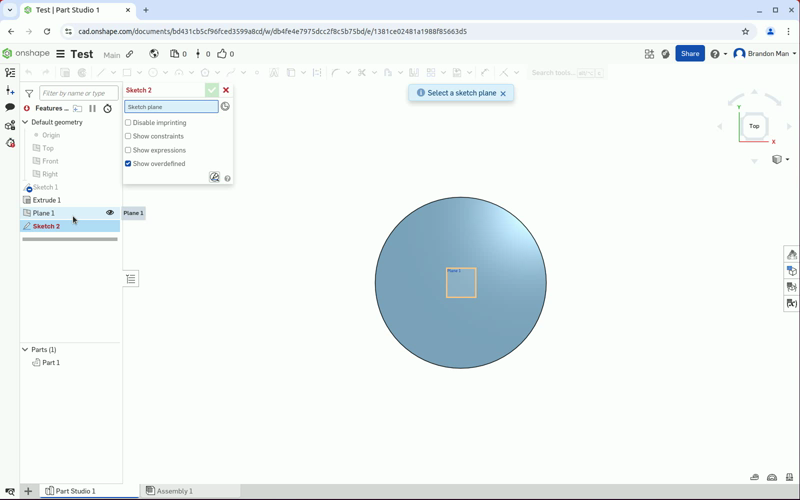
click(73, 215)
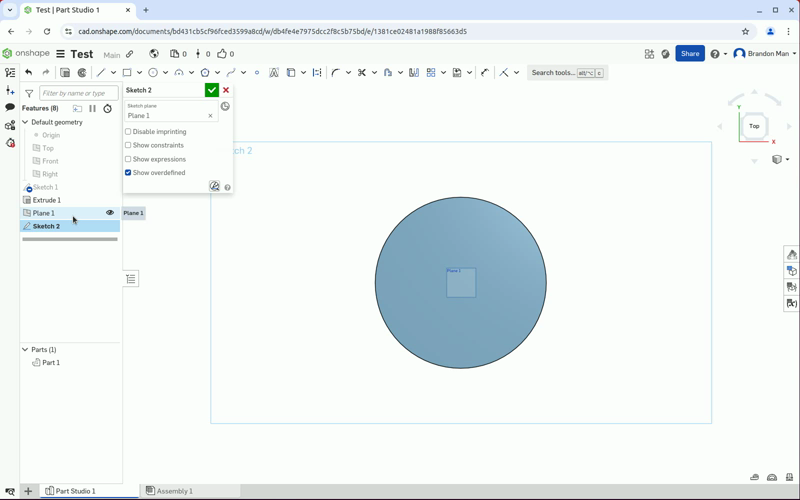
mouse_move(73, 352)
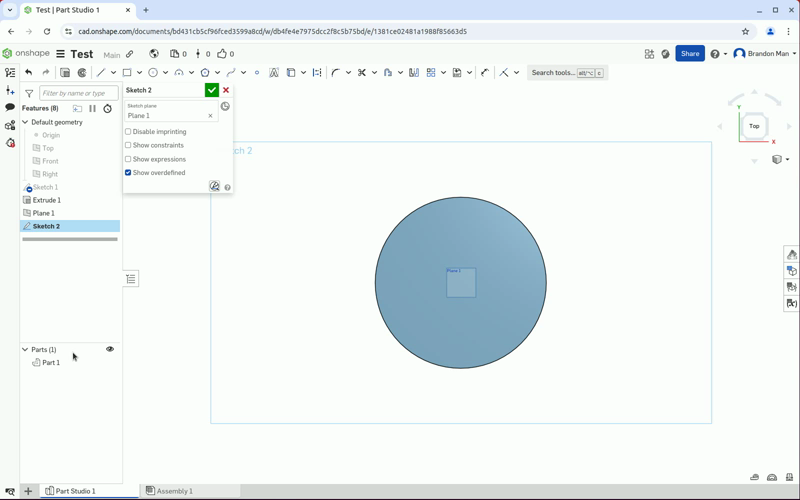
key(y)
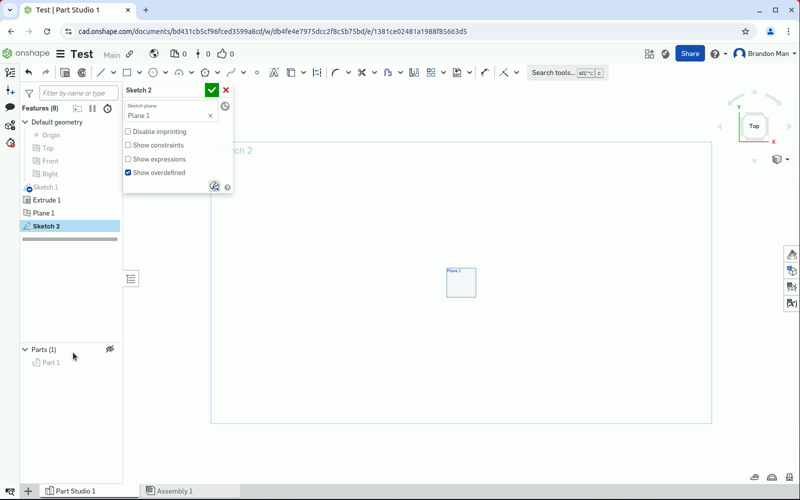
key(c)
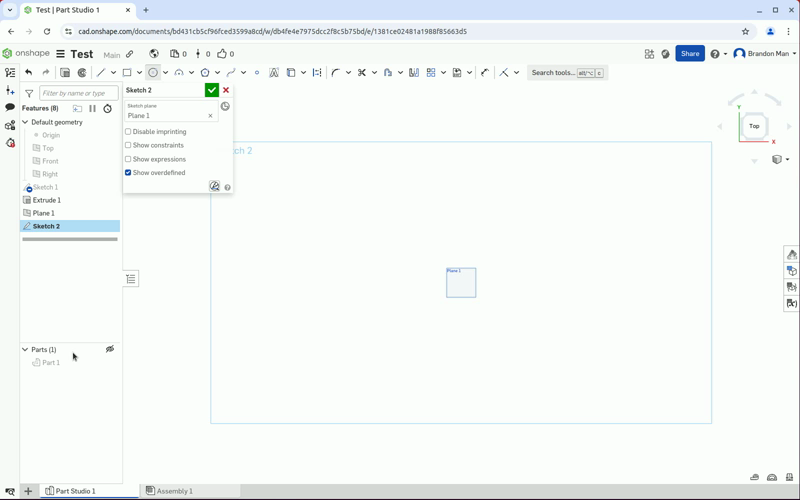
key_down(shift)
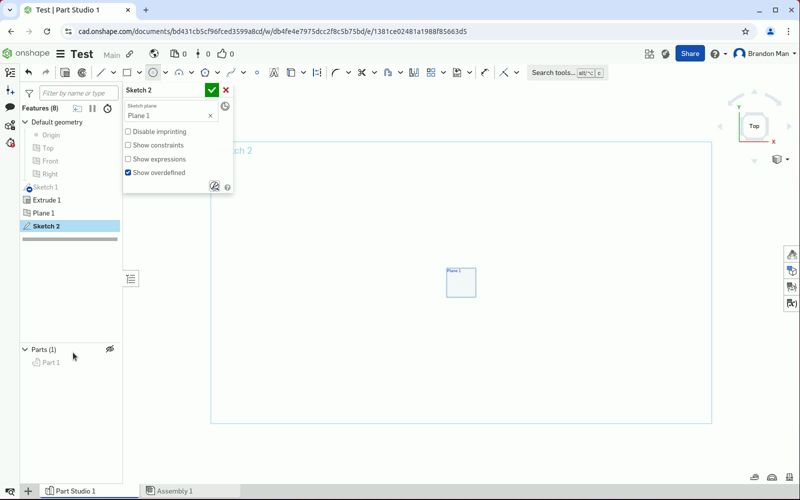
mouse_move(461, 282)
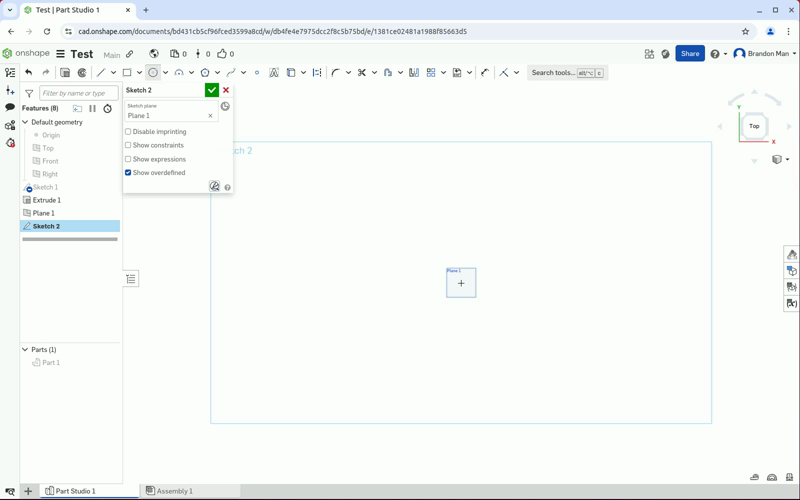
click(461, 282)
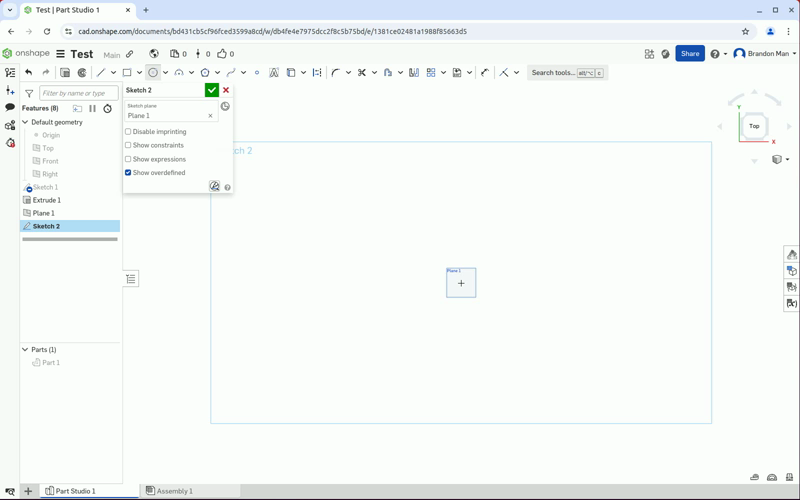
key_up(shift)
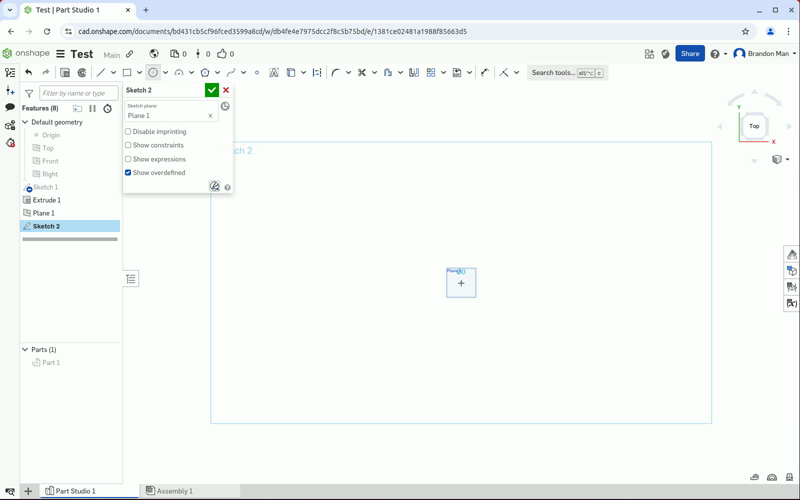
mouse_move(530, 282)
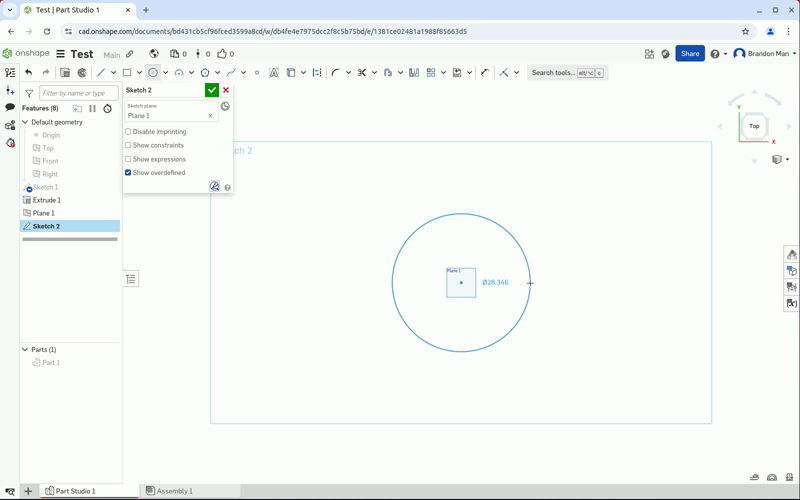
click(530, 282)
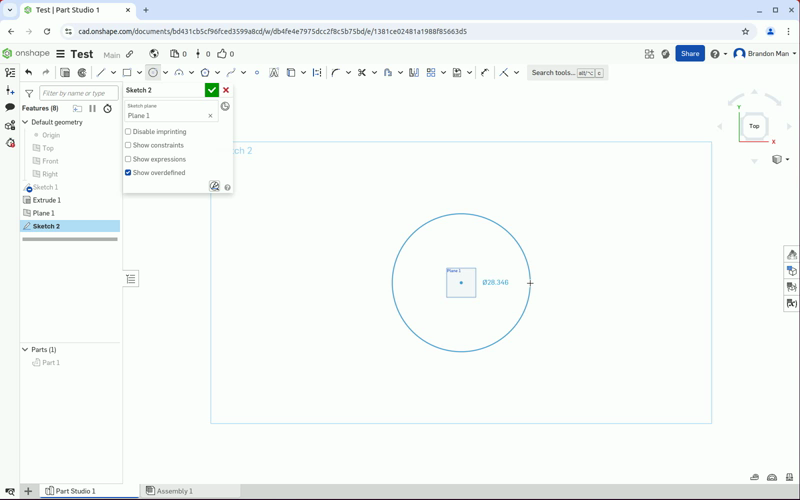
key(esc)
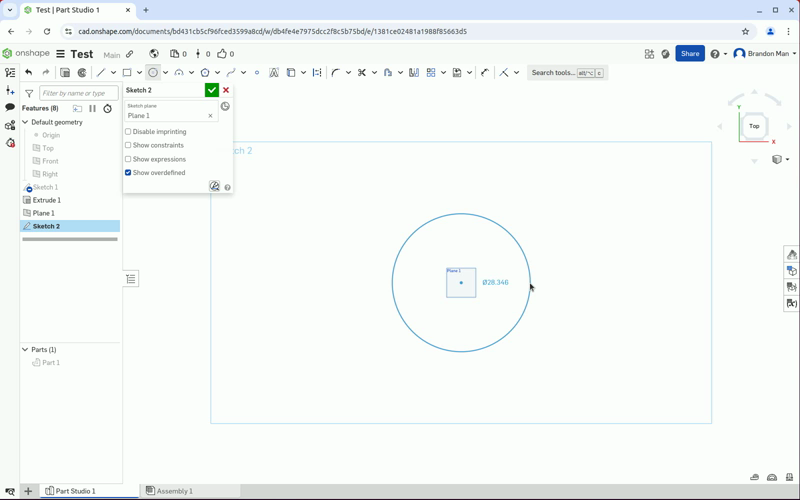
mouse_move(458, 321)
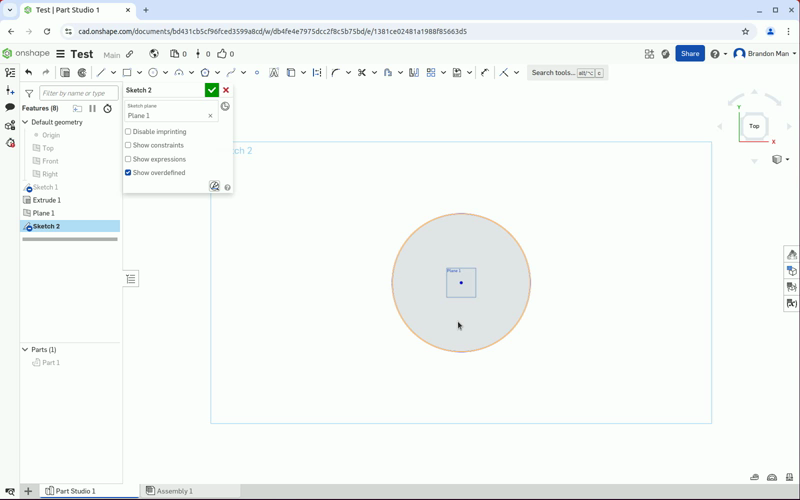
click(458, 321)
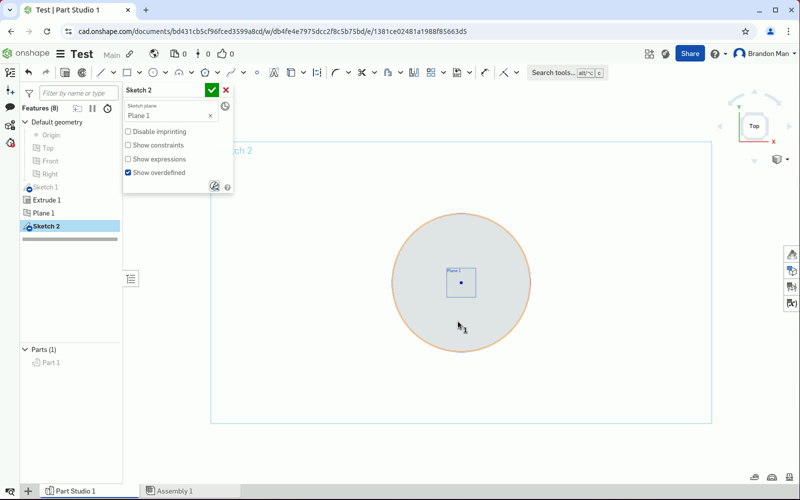
mouse_move(73, 352)
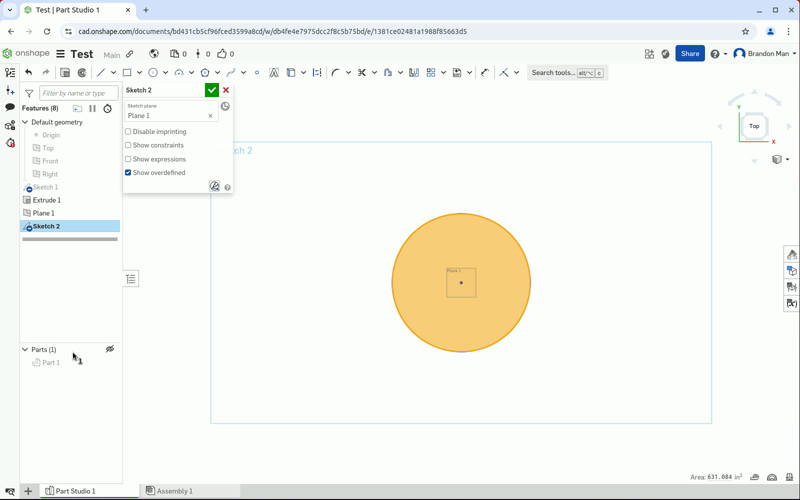
key(shift+y)
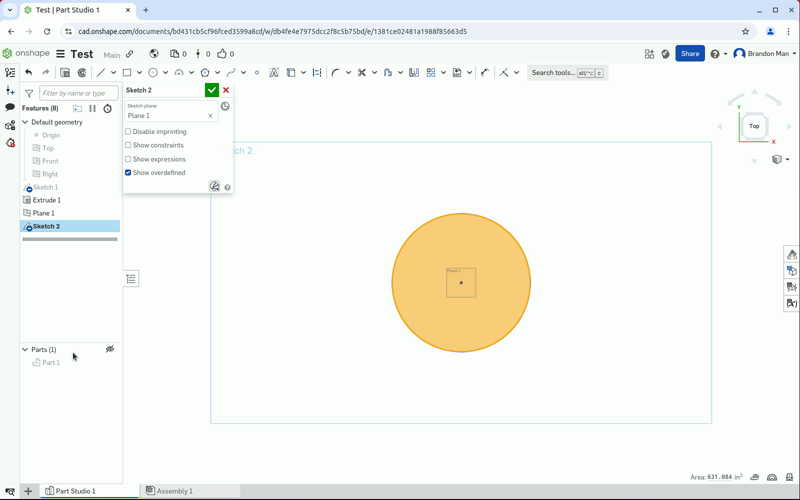
key(shift+e)
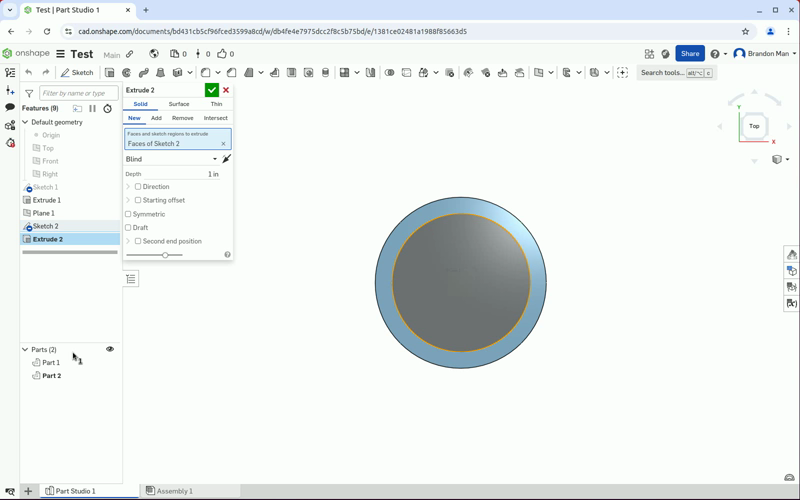
mouse_move(143, 106)
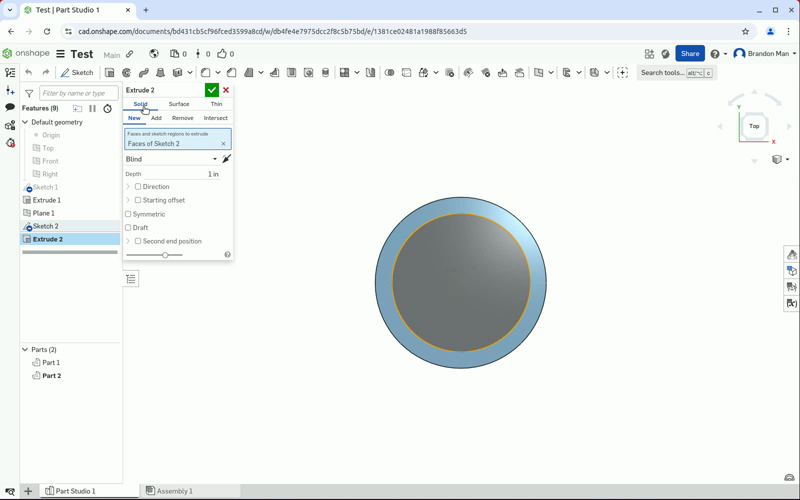
click(143, 106)
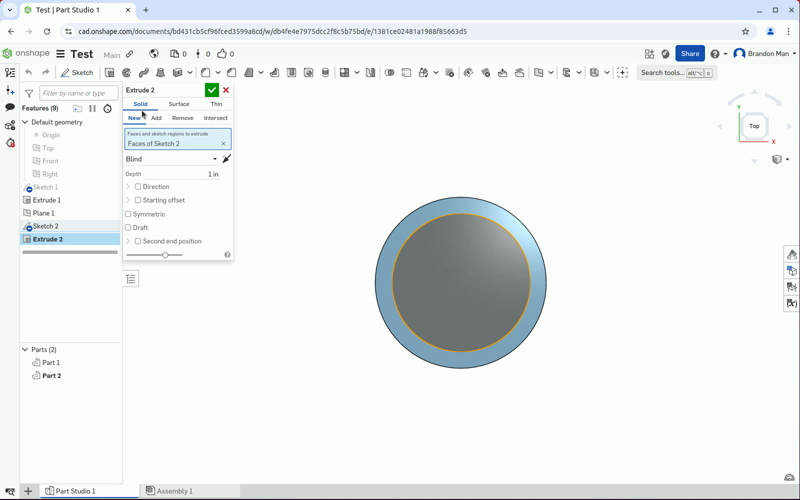
mouse_move(137, 120)
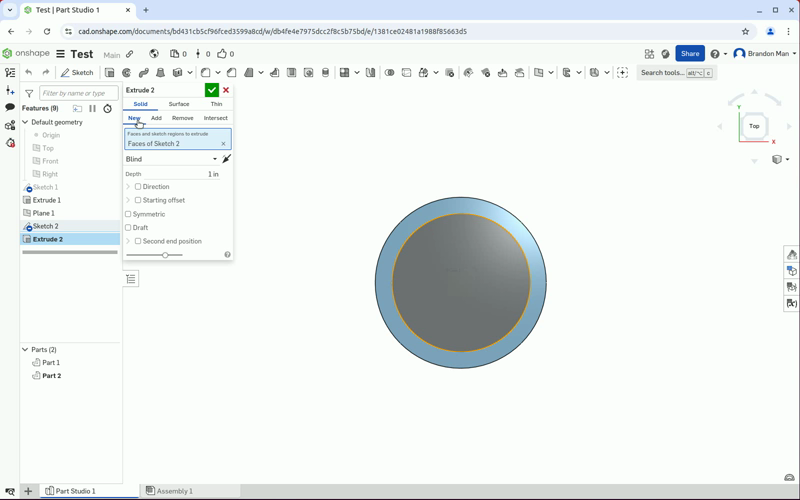
click(137, 120)
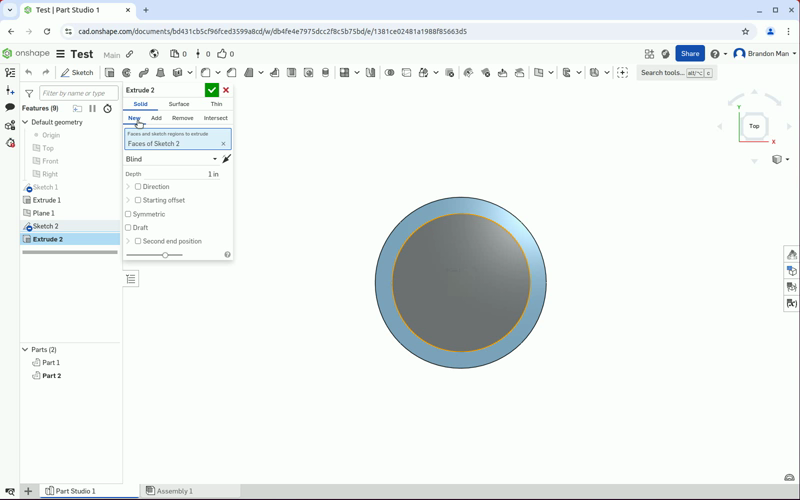
key(tab, 4)
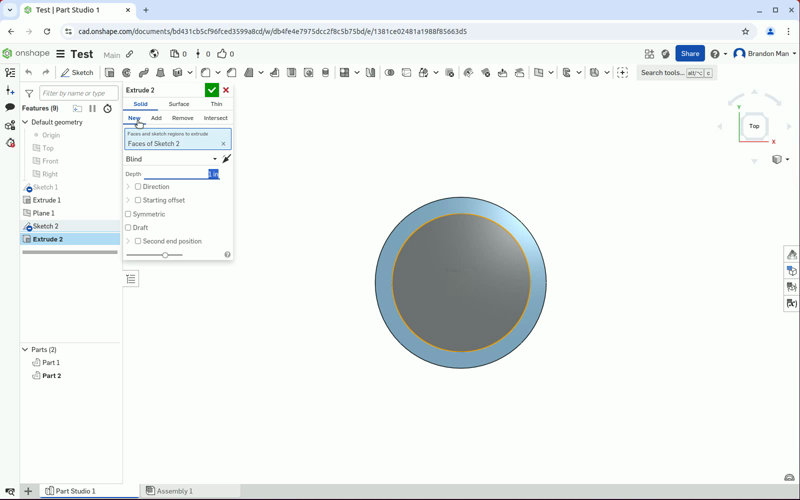
text(6.981)
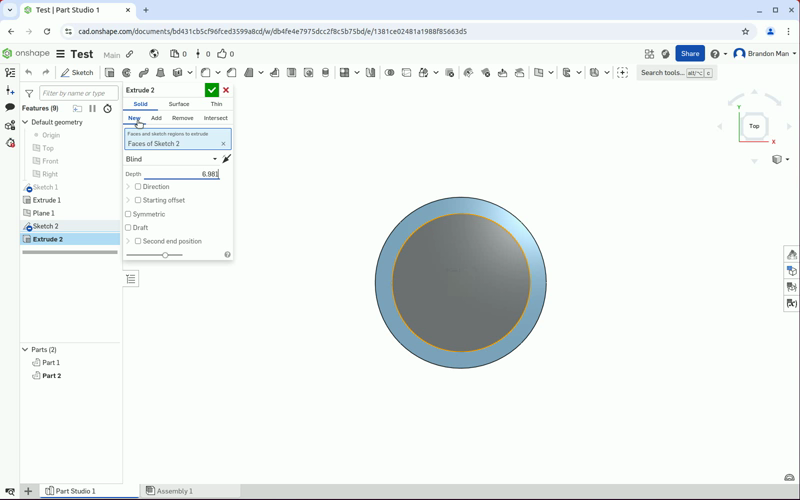
key(enter)
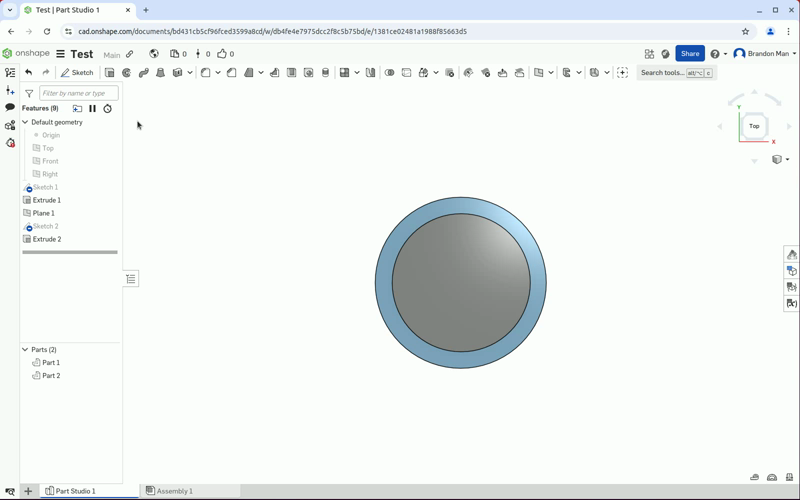
key(shift+h)
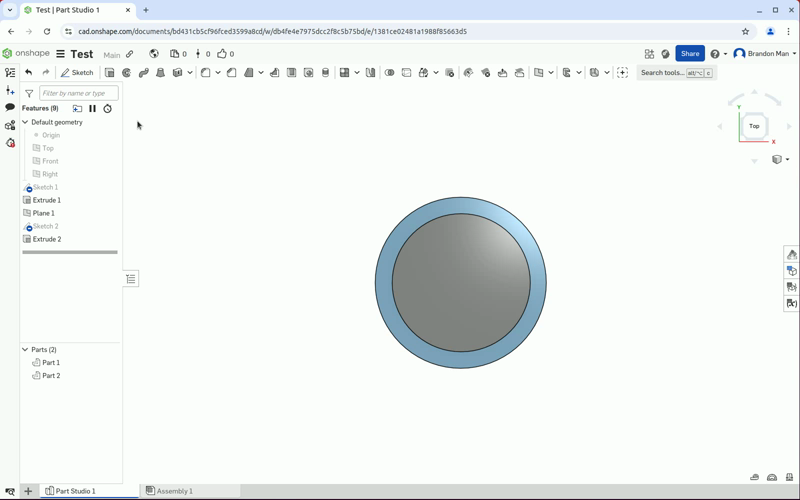
key(shift+h)
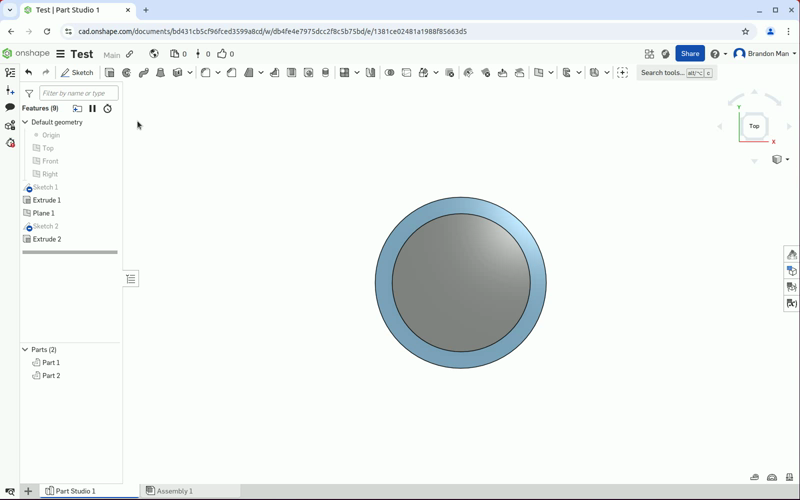
mouse_move(73, 189)
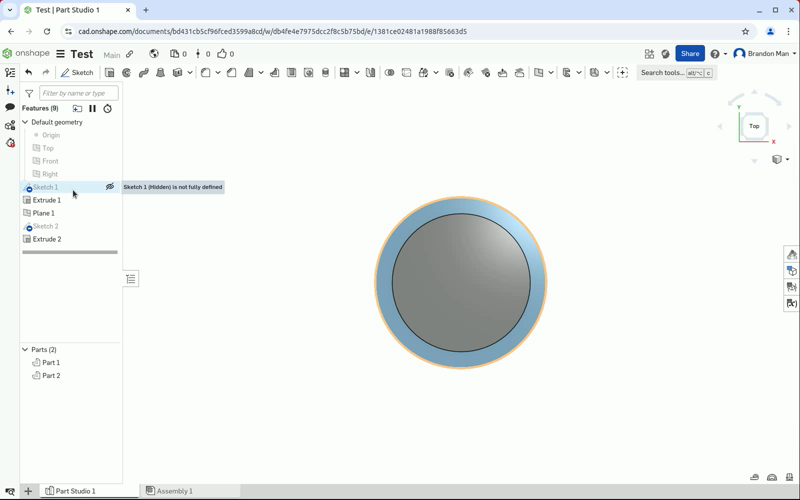
click(73, 189)
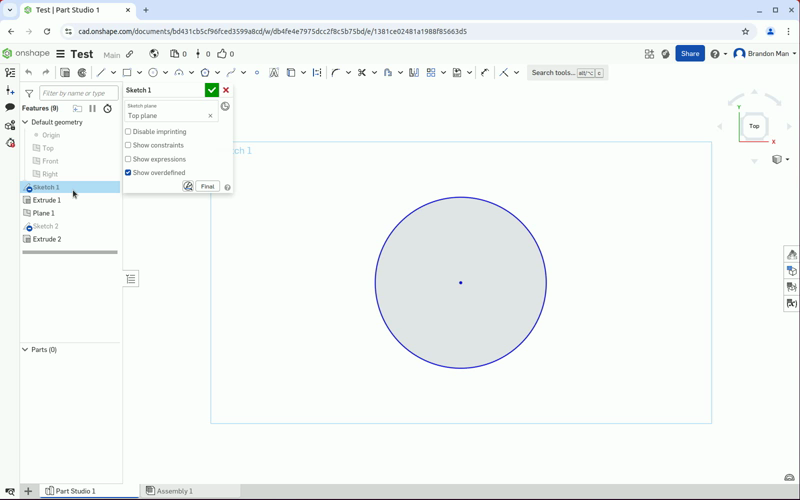
mouse_move(229, 92)
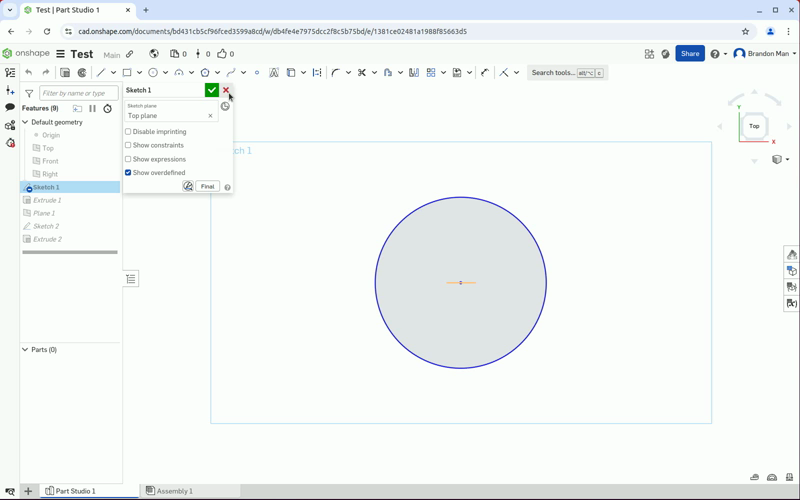
click(229, 92)
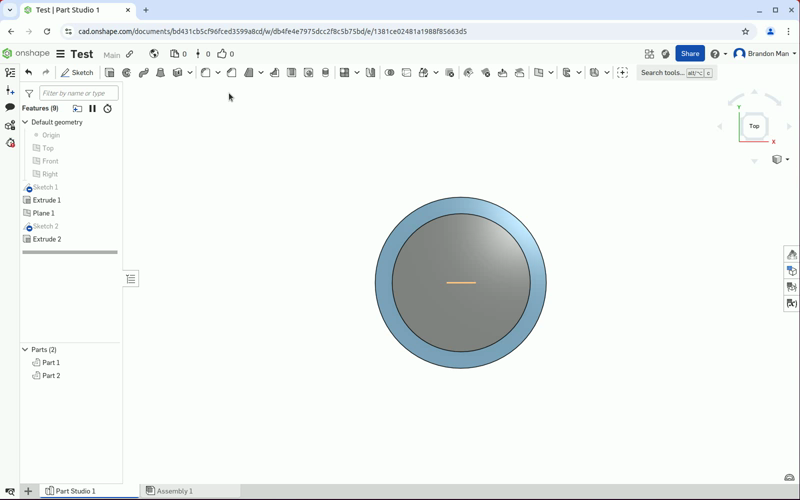
mouse_move(541, 75)
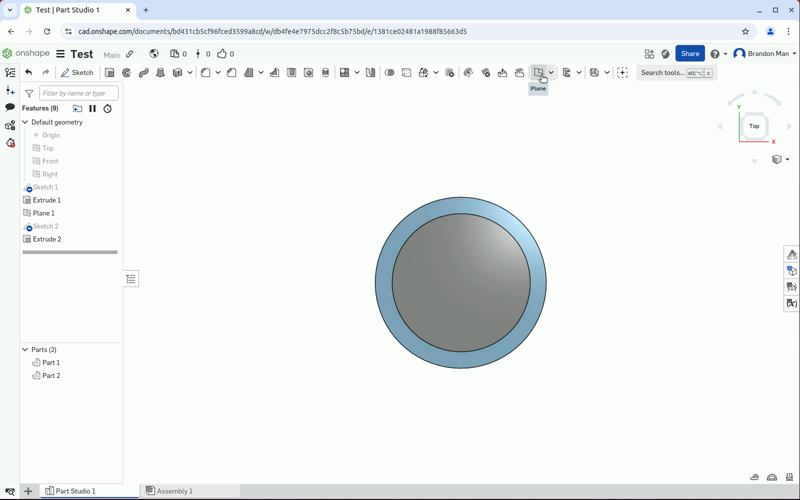
click(541, 75)
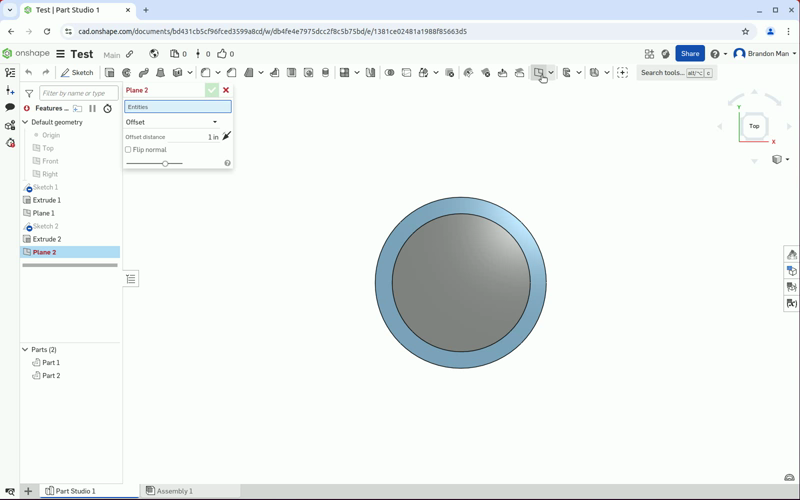
mouse_move(73, 150)
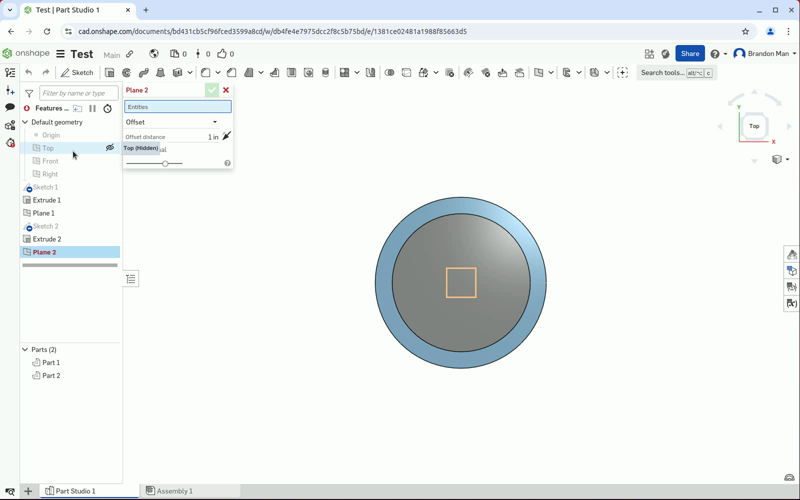
click(73, 150)
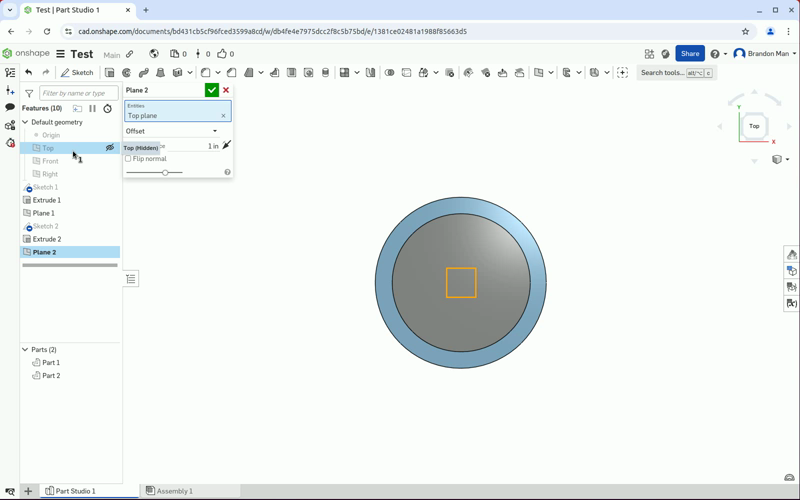
key(tab, 2)
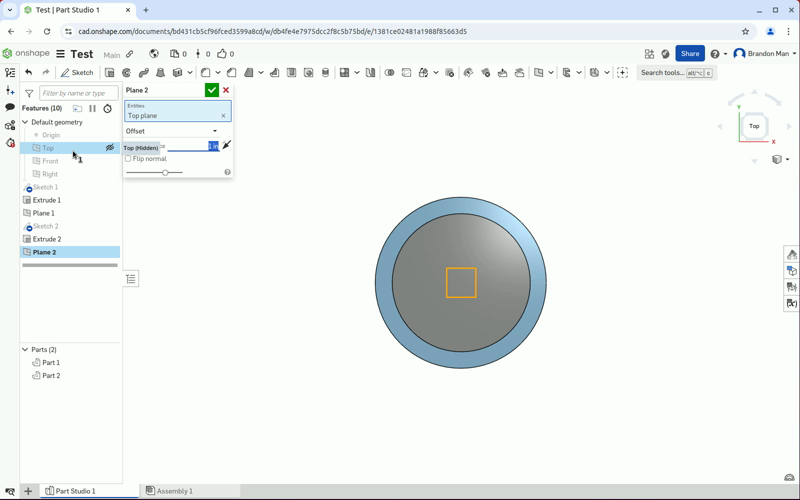
text(12.509)
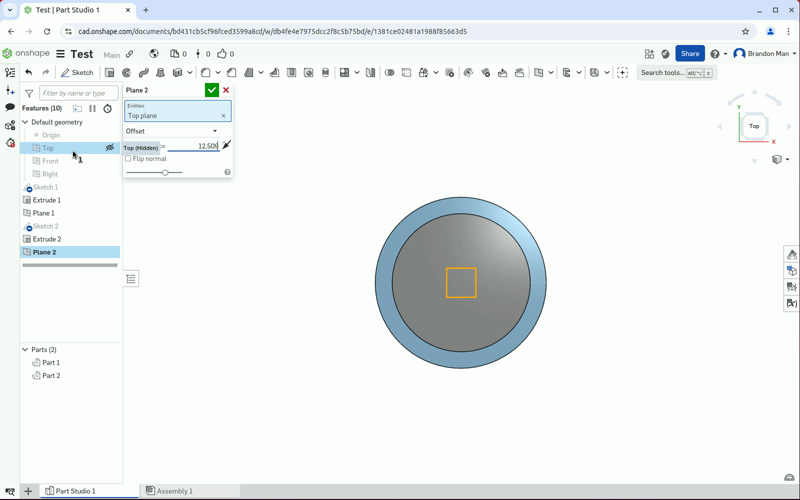
key(enter, 2)
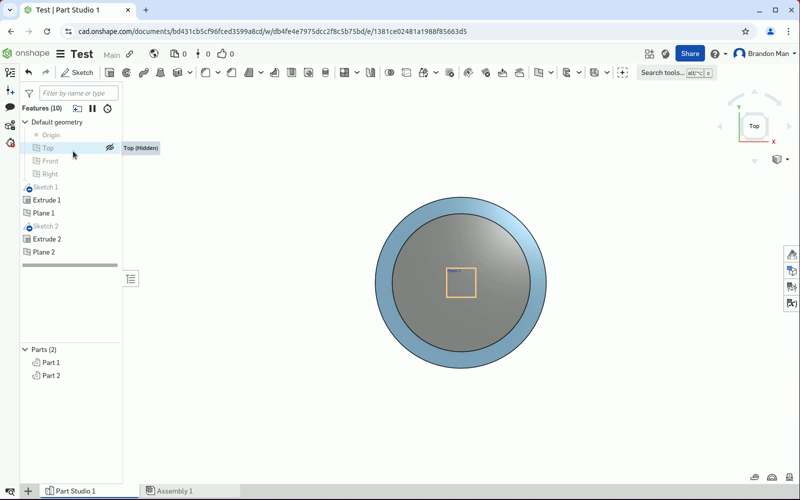
key(shift+s)
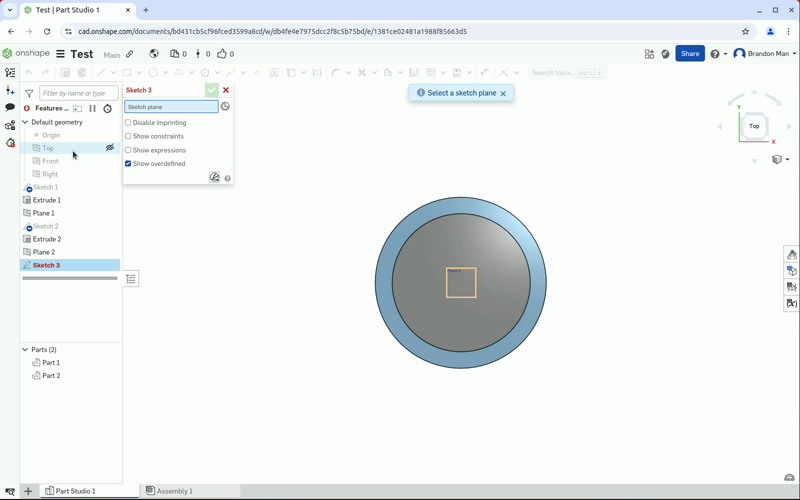
mouse_move(73, 254)
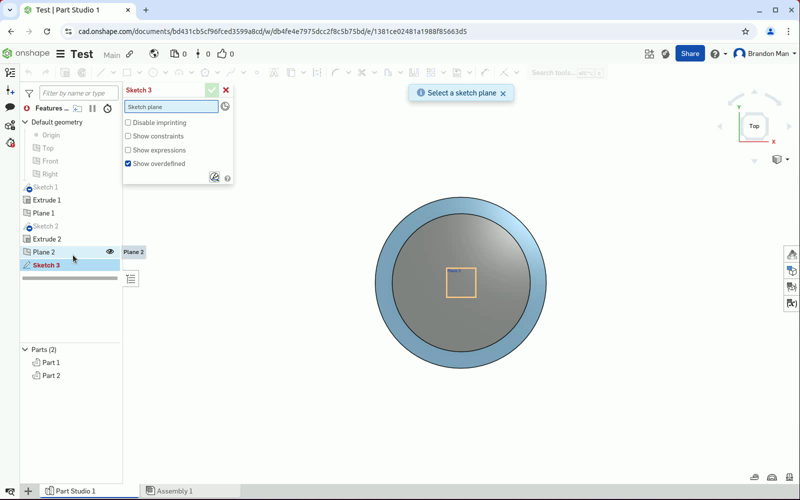
click(73, 254)
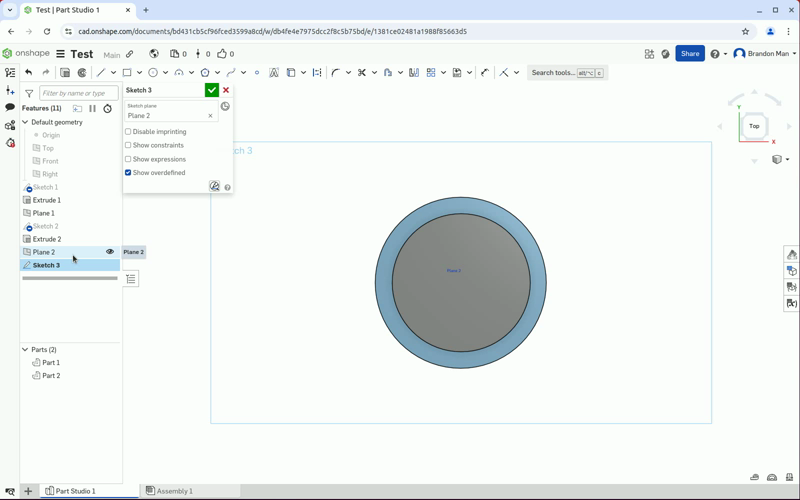
mouse_move(73, 352)
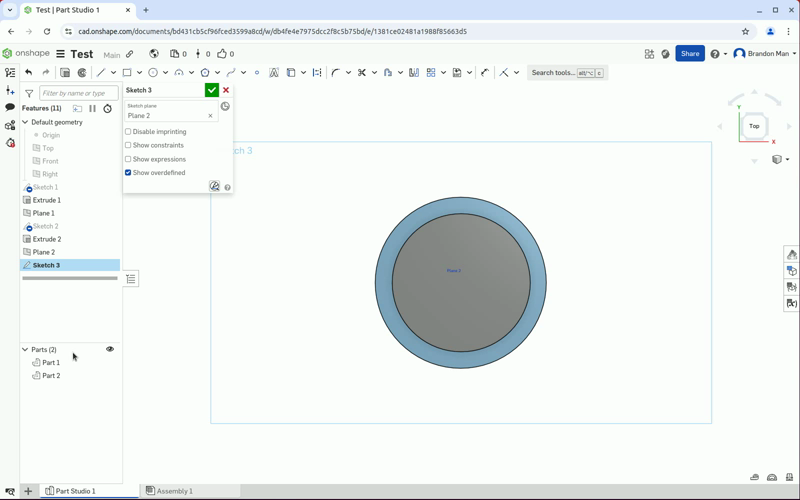
key(y)
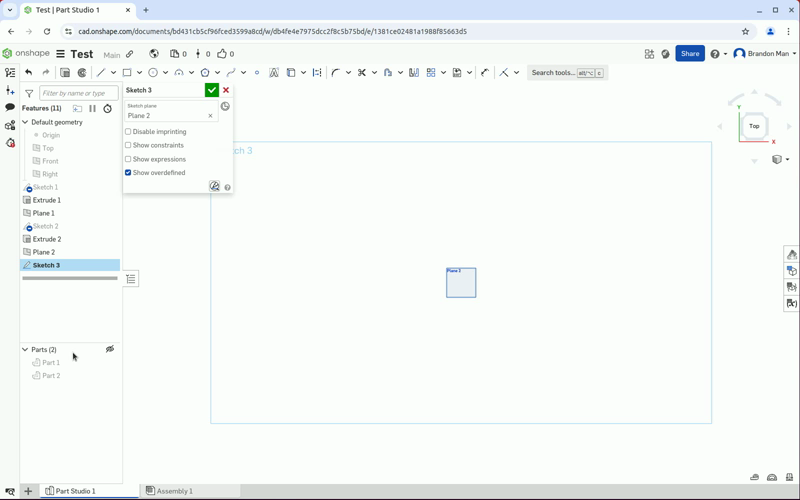
key(c)
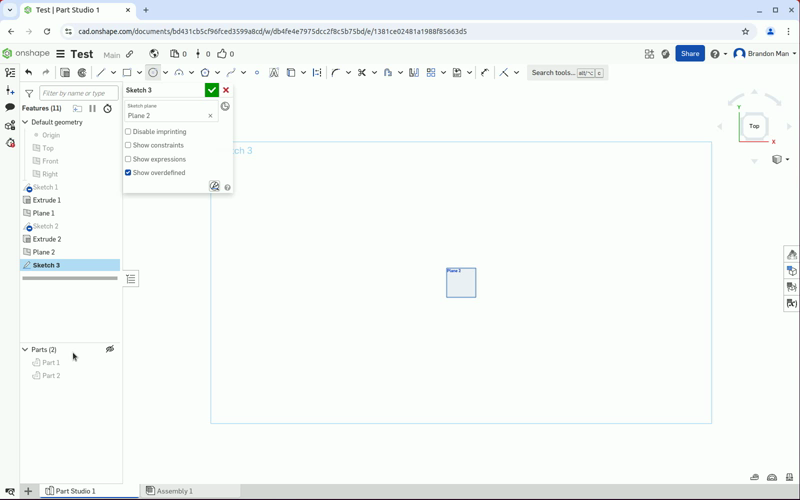
key_down(shift)
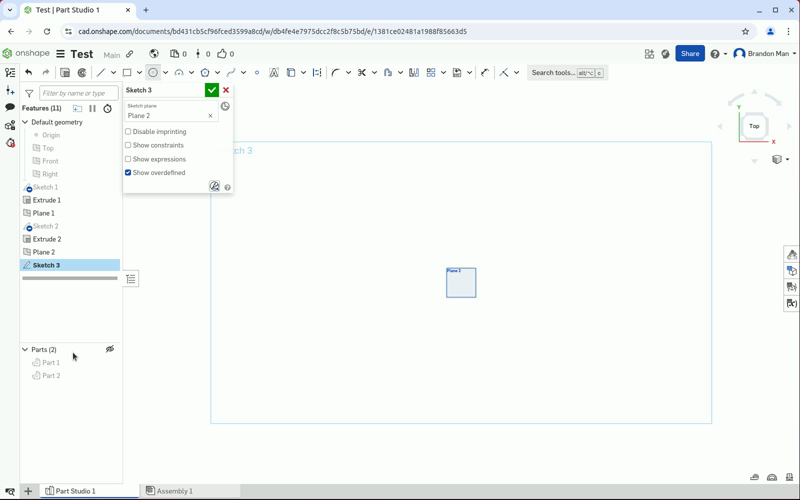
mouse_move(461, 282)
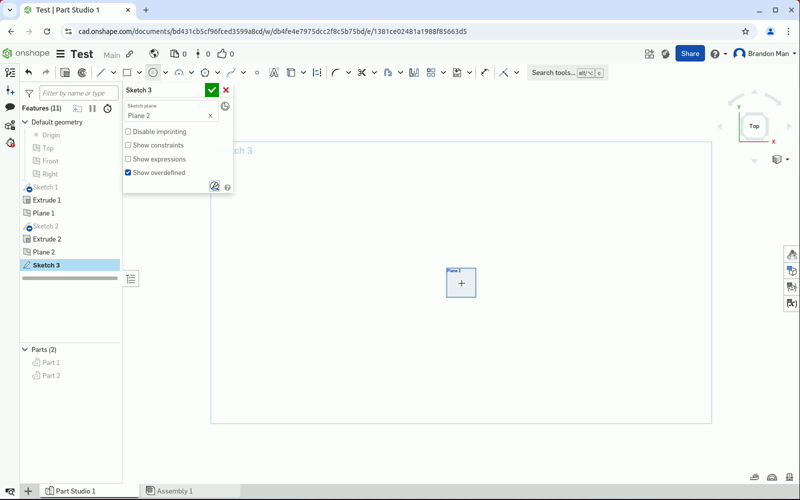
click(461, 282)
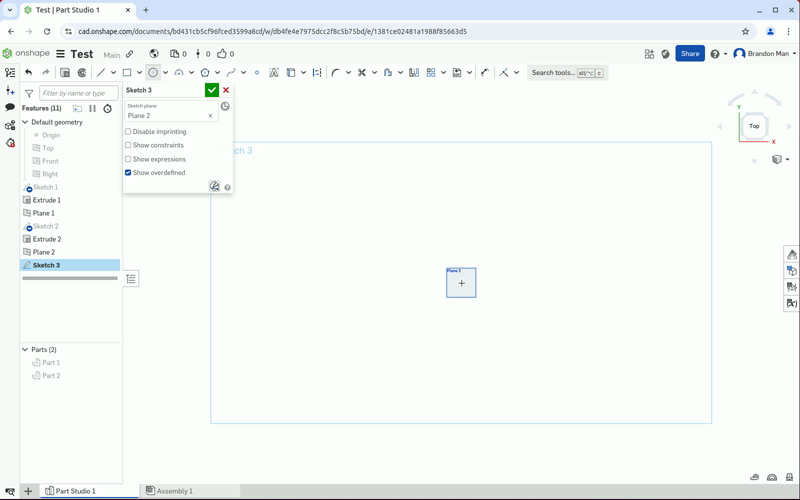
key_up(shift)
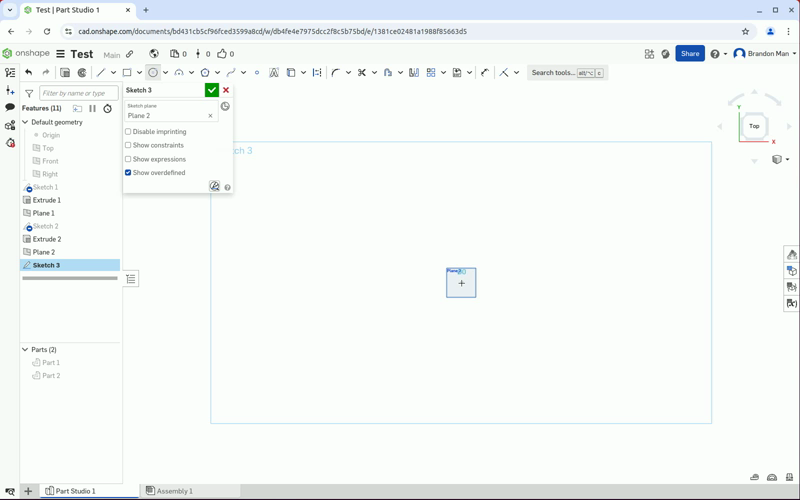
mouse_move(527, 282)
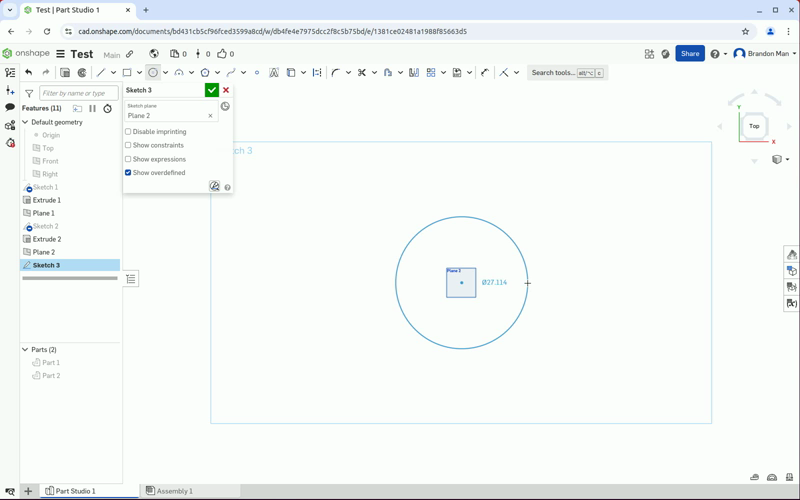
click(527, 282)
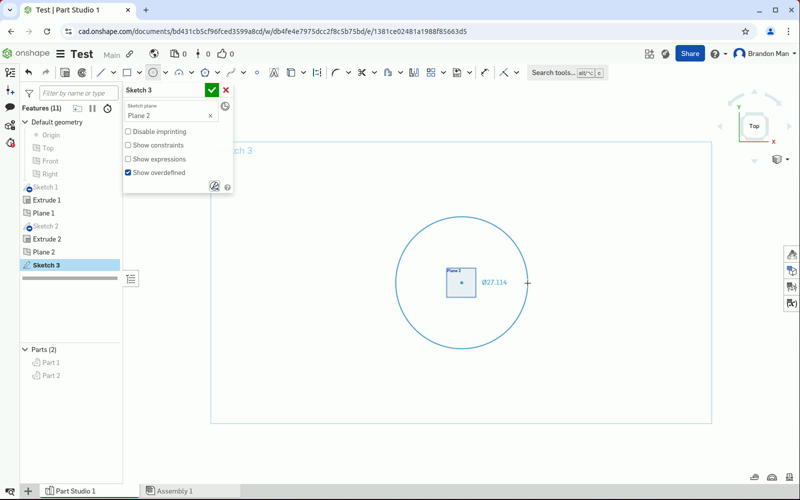
key(esc)
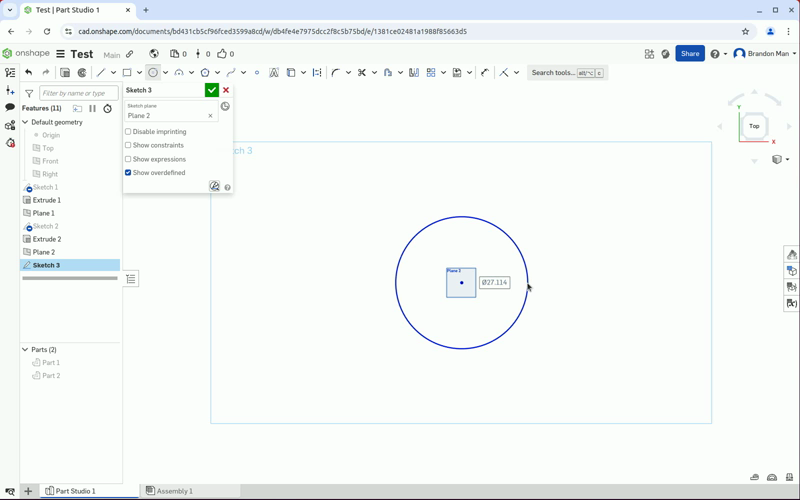
mouse_move(472, 288)
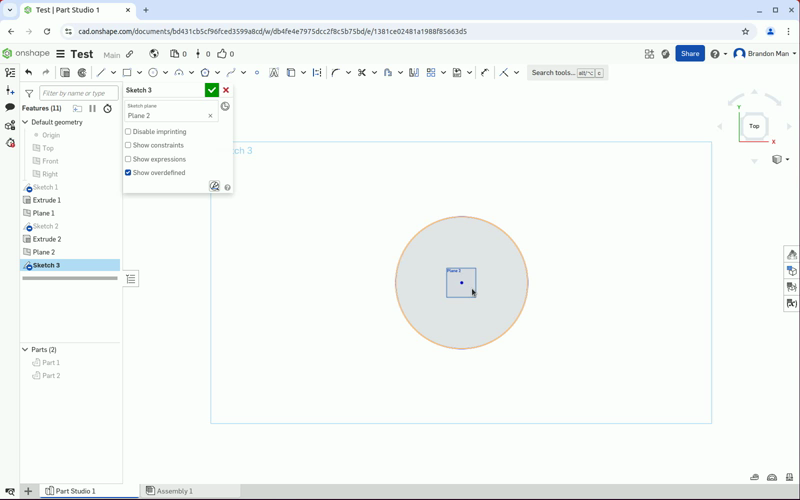
click(472, 288)
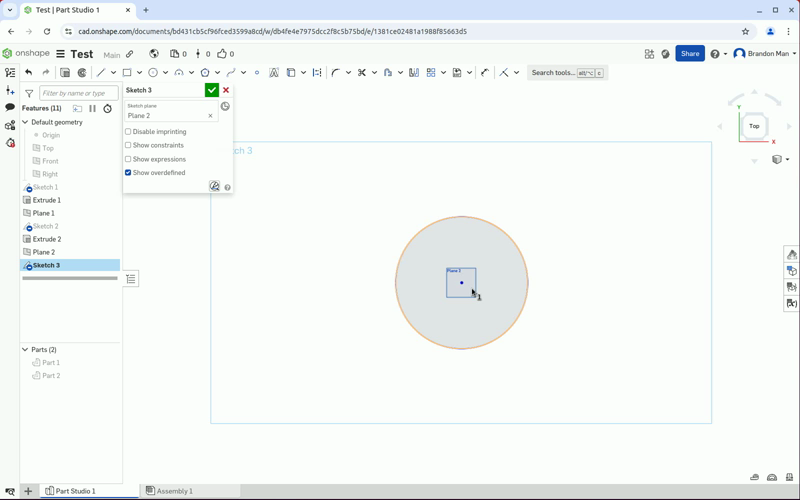
mouse_move(73, 352)
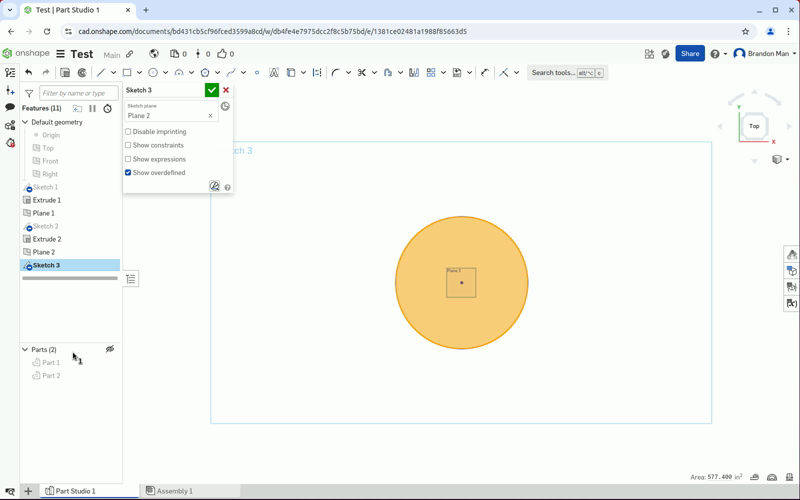
key(shift+y)
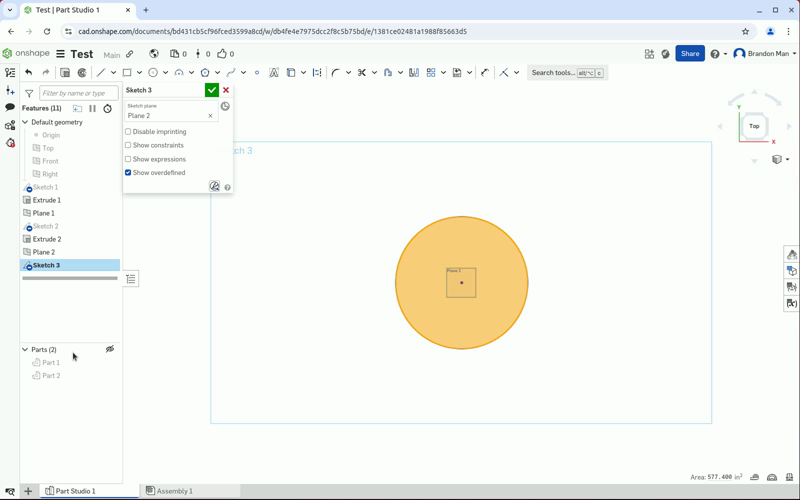
key(shift+e)
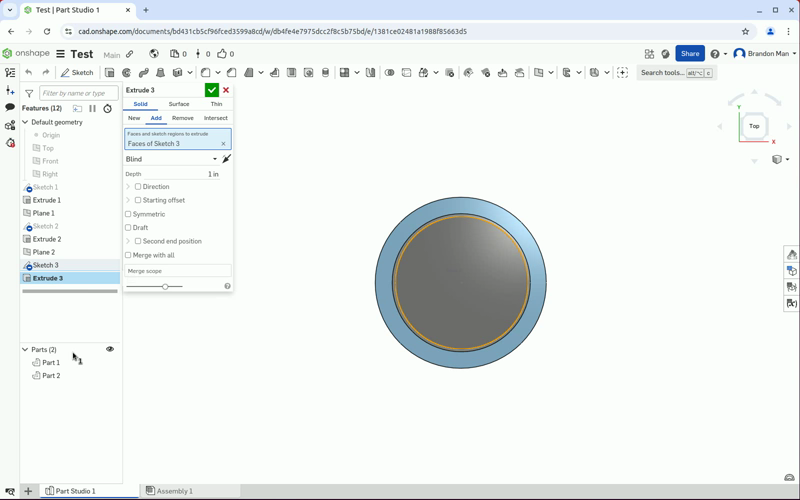
mouse_move(143, 106)
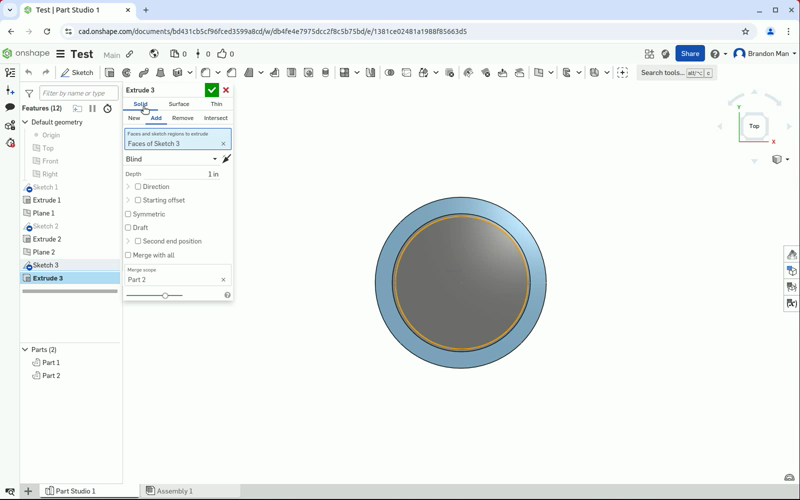
click(143, 106)
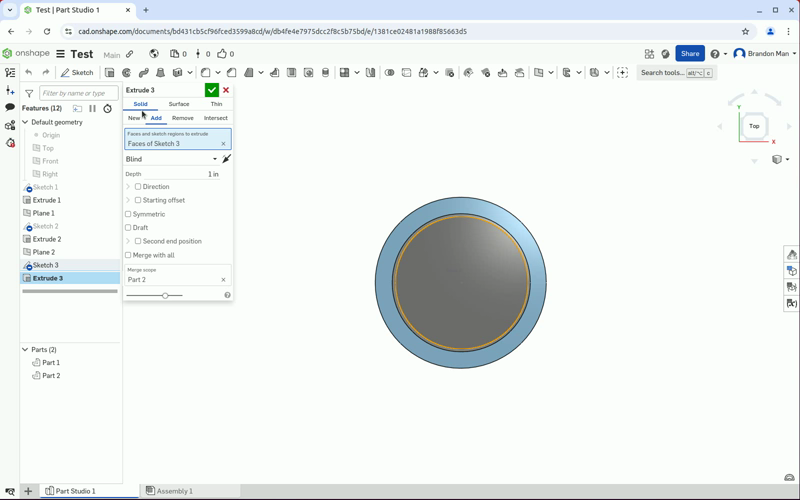
mouse_move(137, 120)
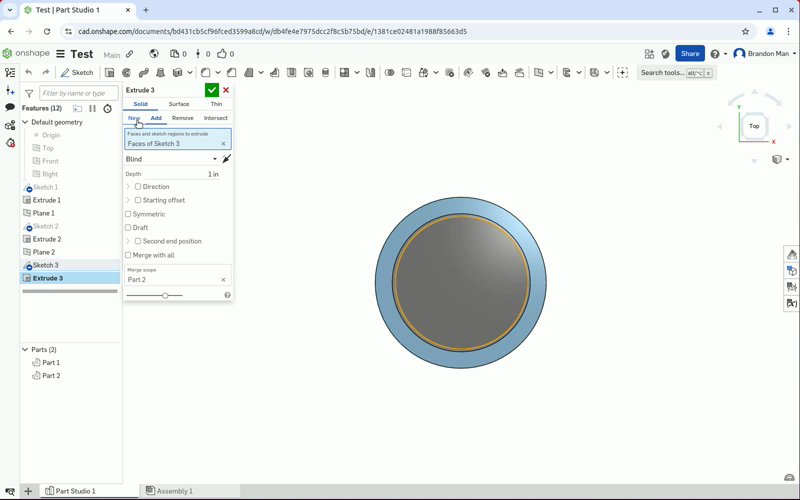
click(137, 120)
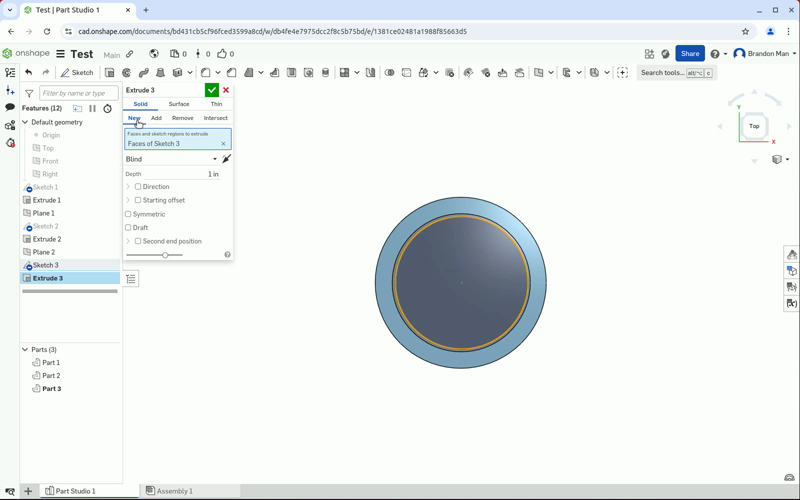
key(tab, 4)
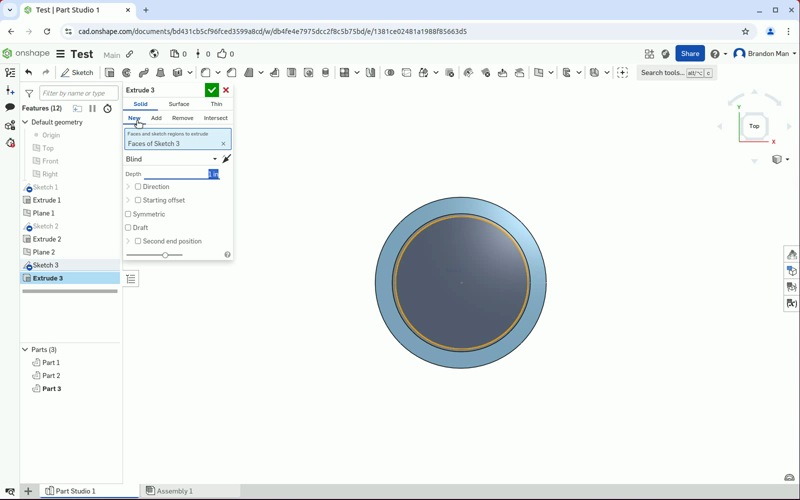
text(3.611)
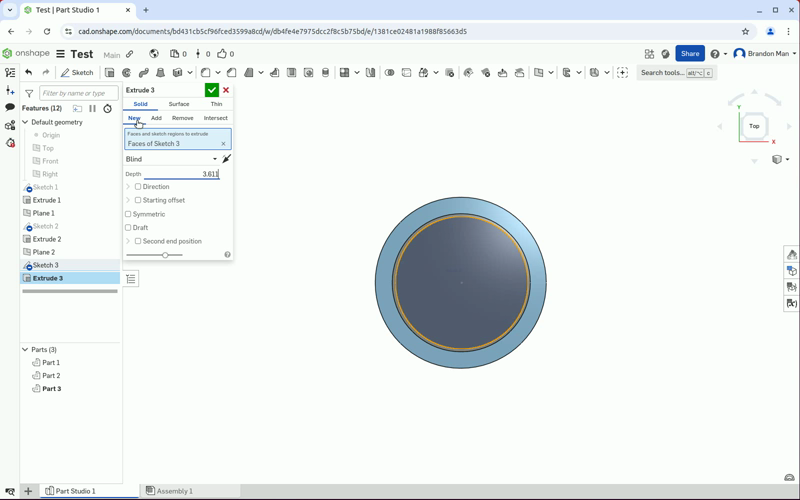
key(enter)
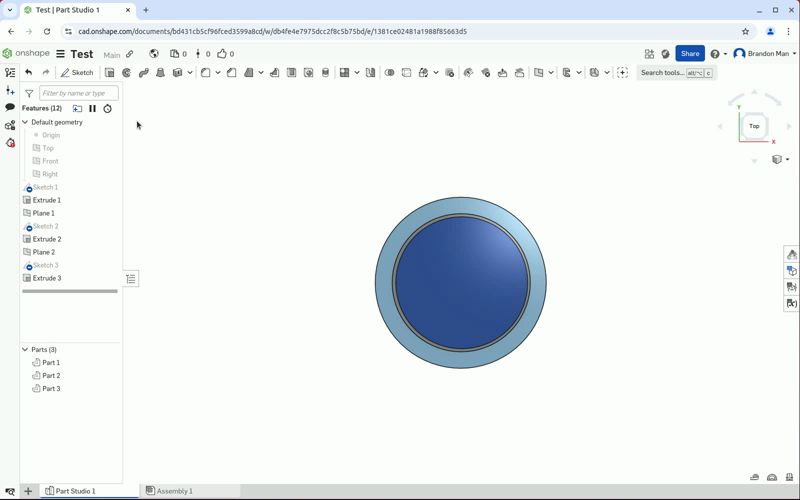
key(shift+h)
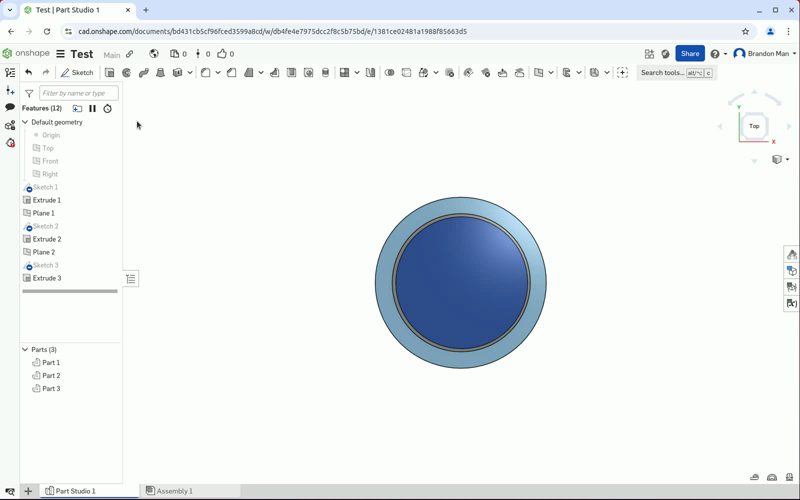
key(shift+h)
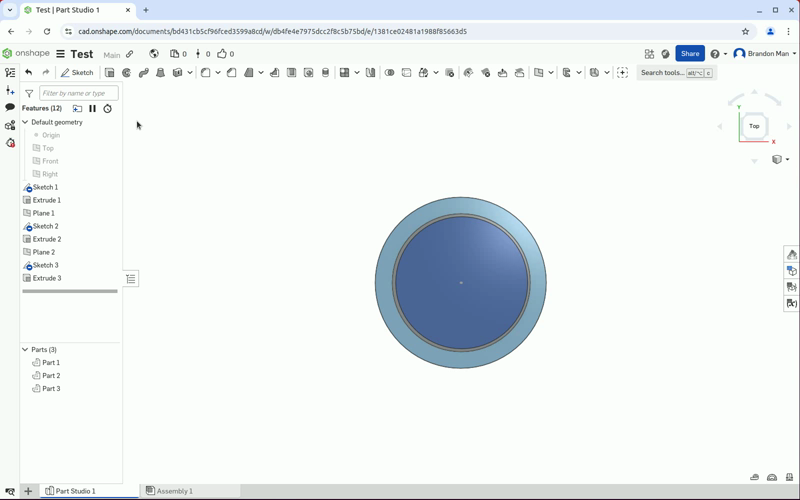
key(shift+7)
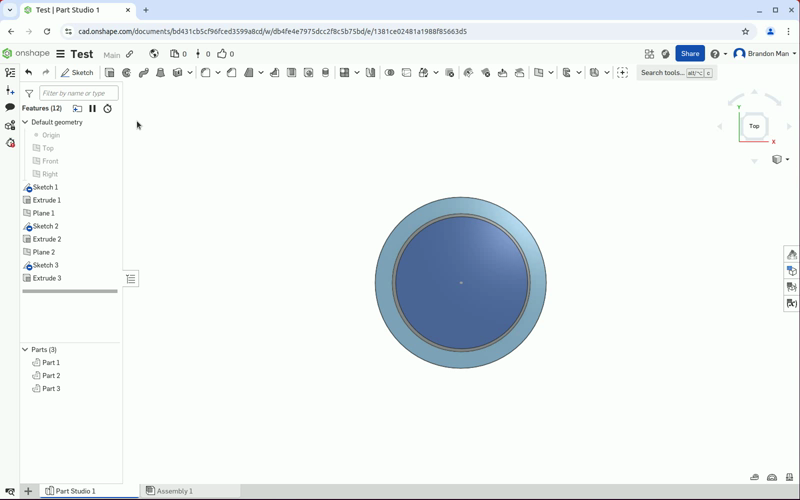
key(up, 3)
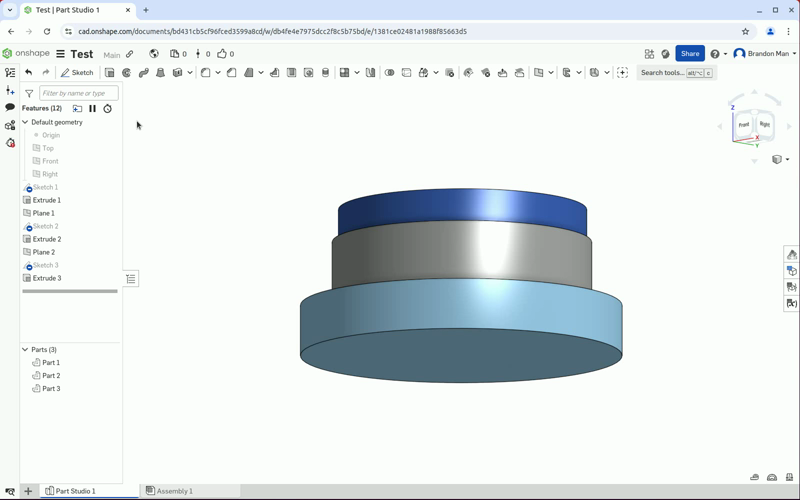
key(left, 3)
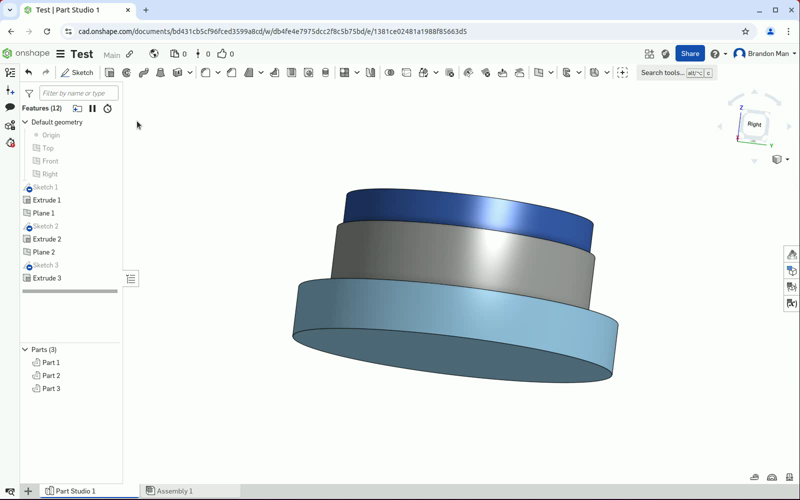
key(right, 3)
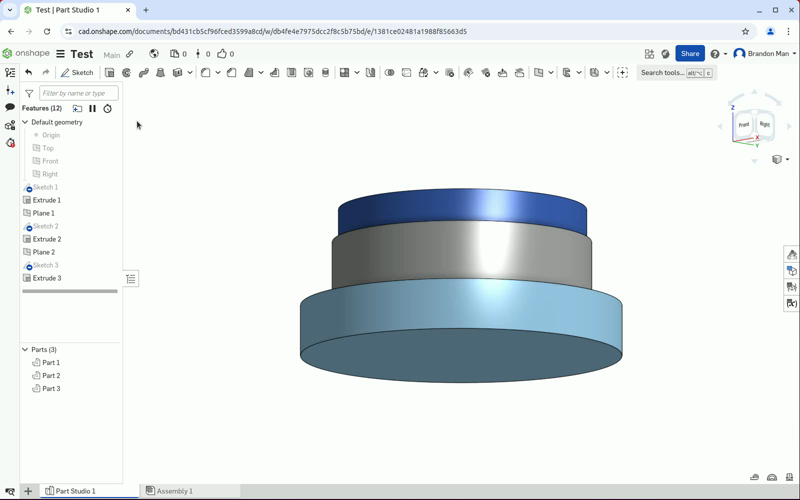
key(down, 3)
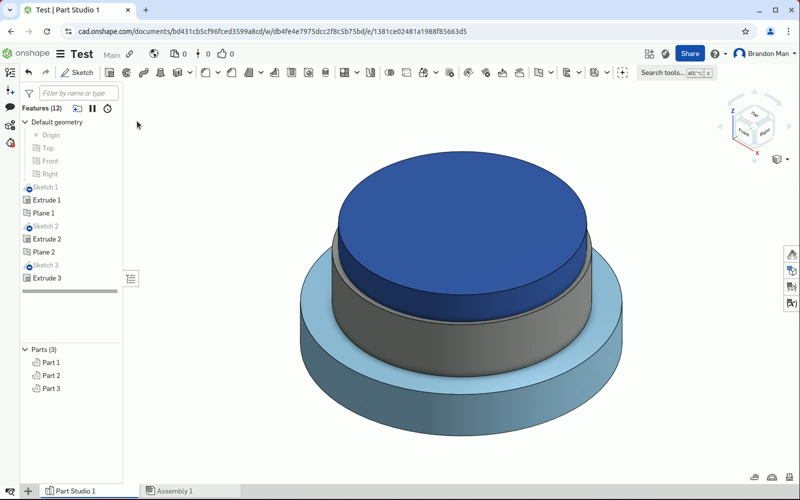
mouse_move(73, 189)
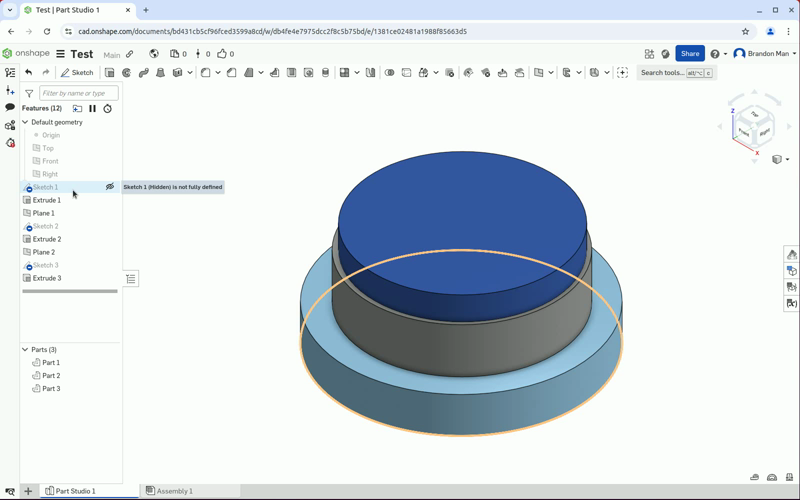
click(73, 189)